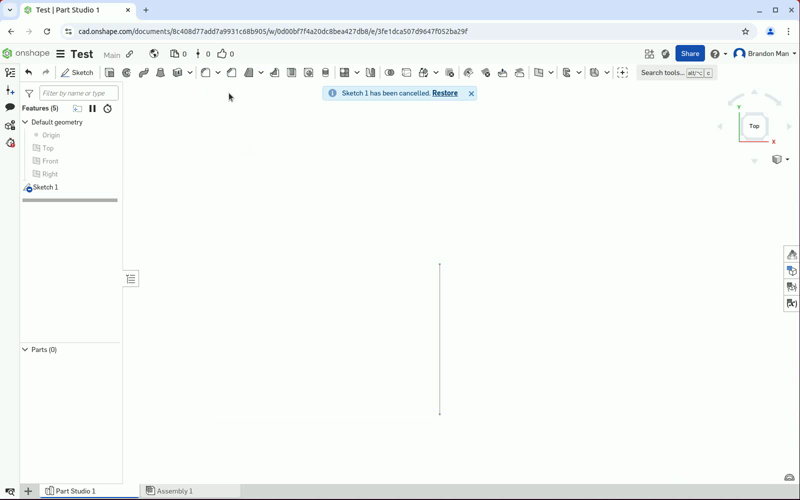
key(shift+h)
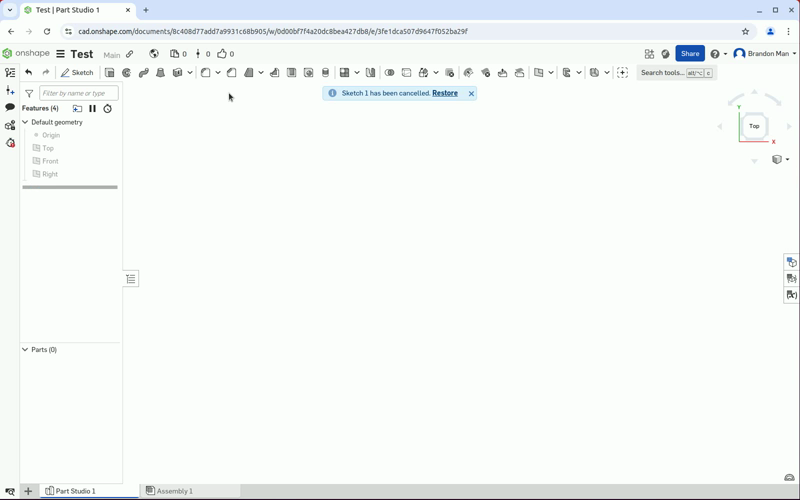
mouse_move(73, 352)
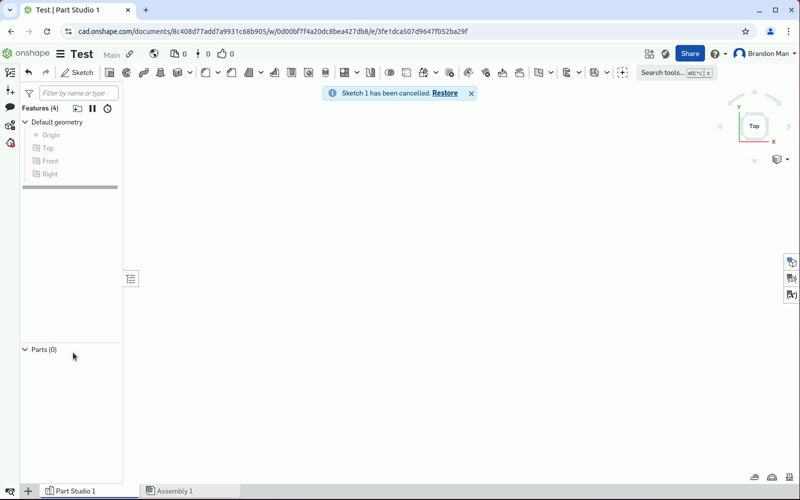
key(y)
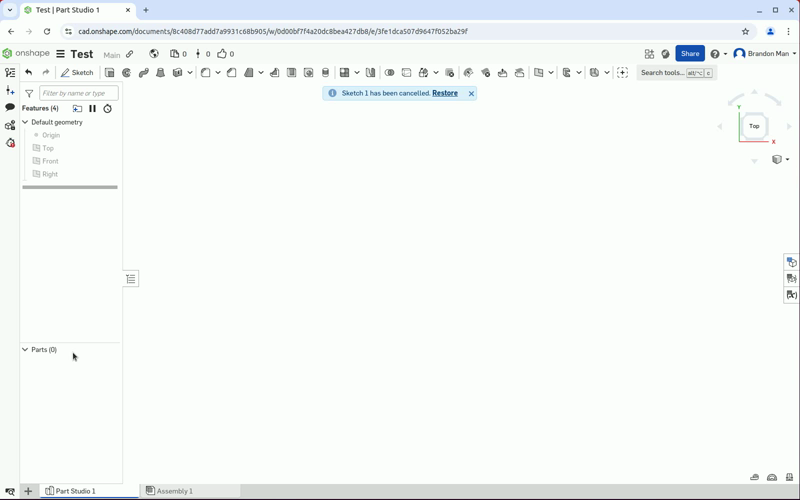
key(shift+p)
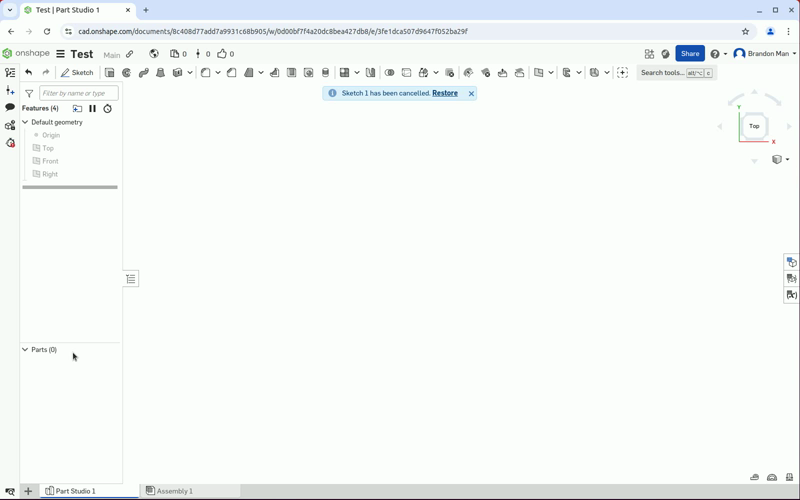
key(space)
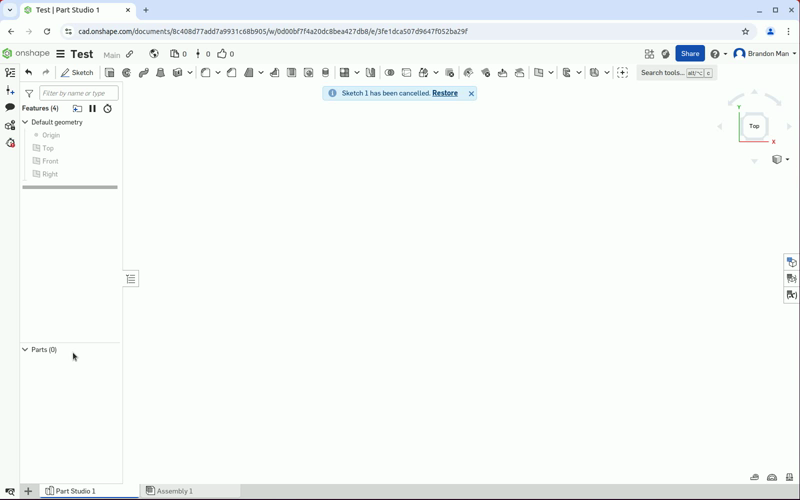
key_down(shift)
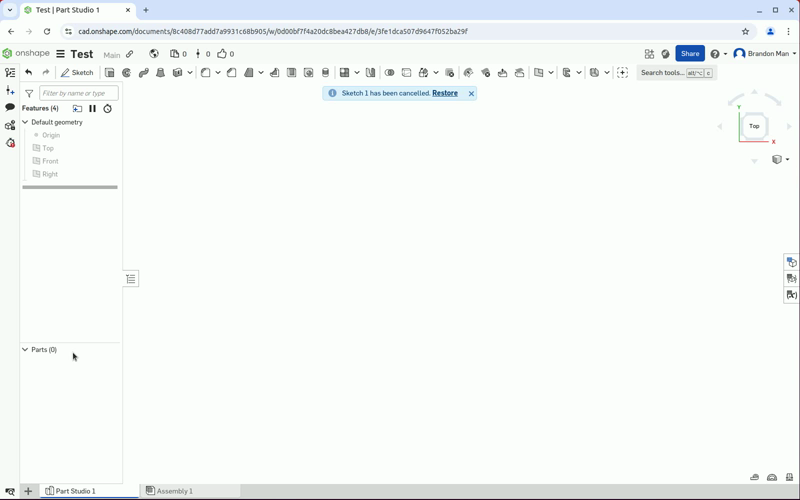
key(up)
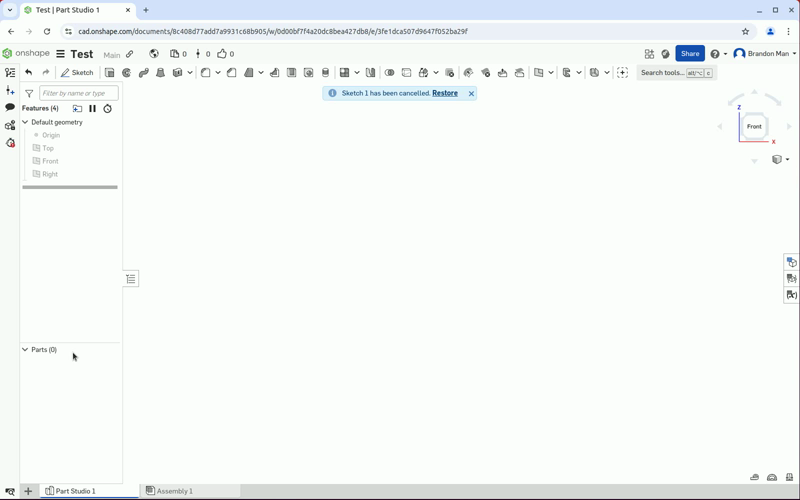
key_up(shift)
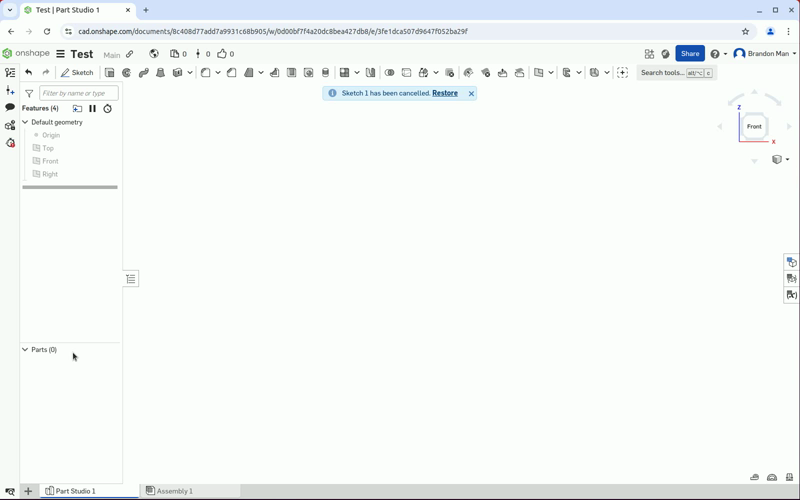
mouse_move(73, 352)
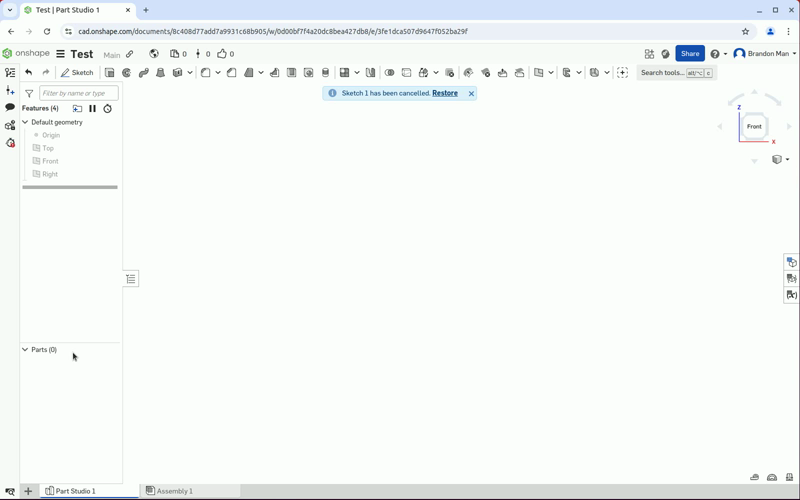
key(shift+y)
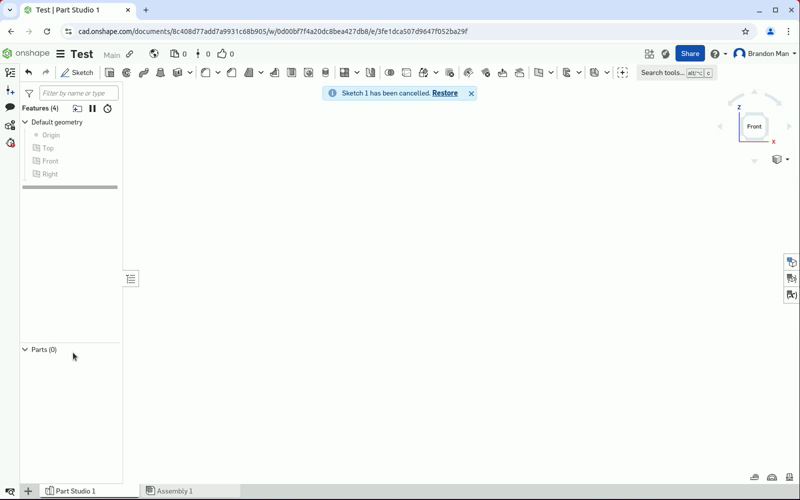
key(shift+s)
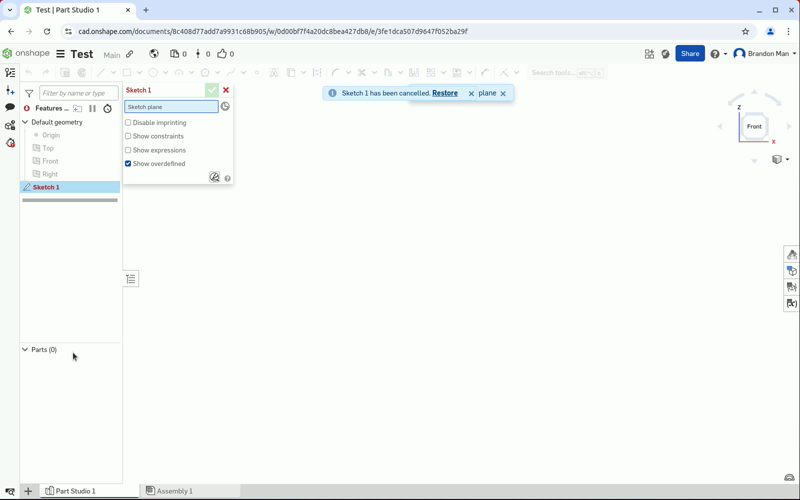
mouse_move(73, 163)
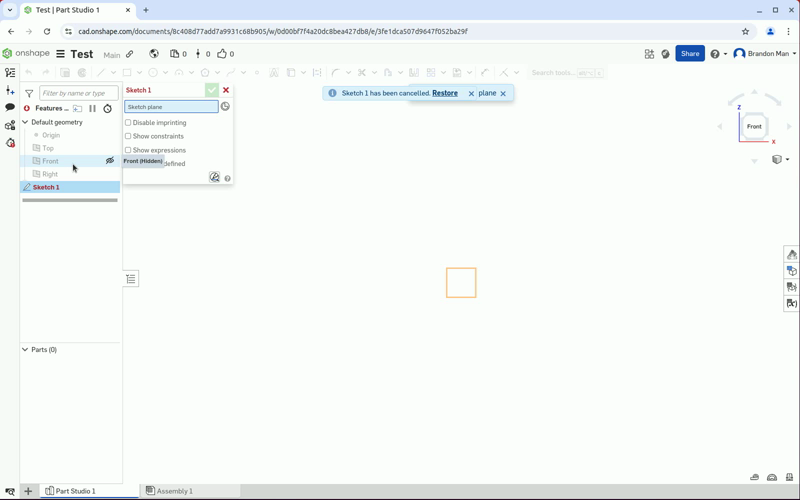
click(73, 163)
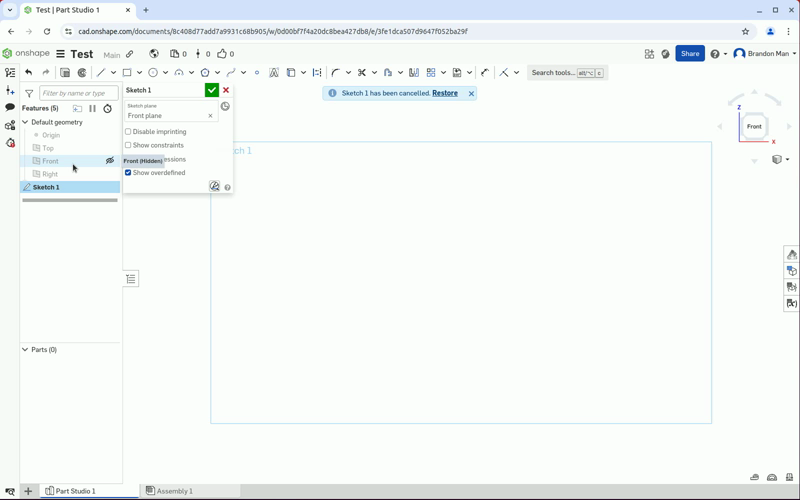
mouse_move(73, 352)
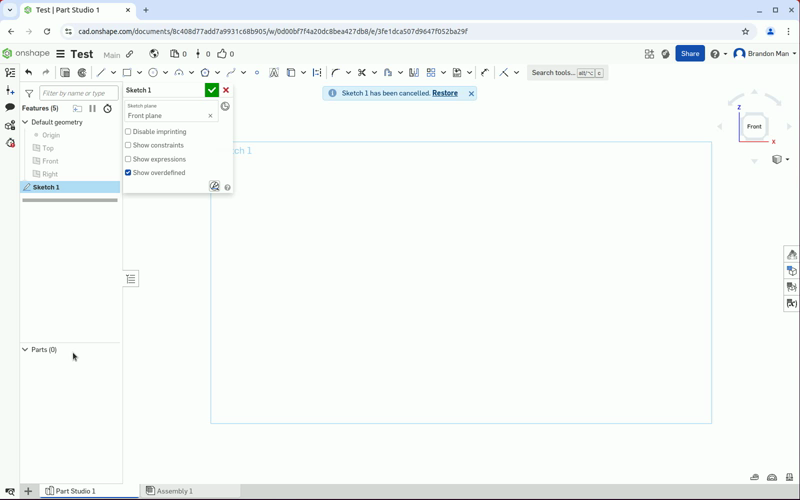
key(y)
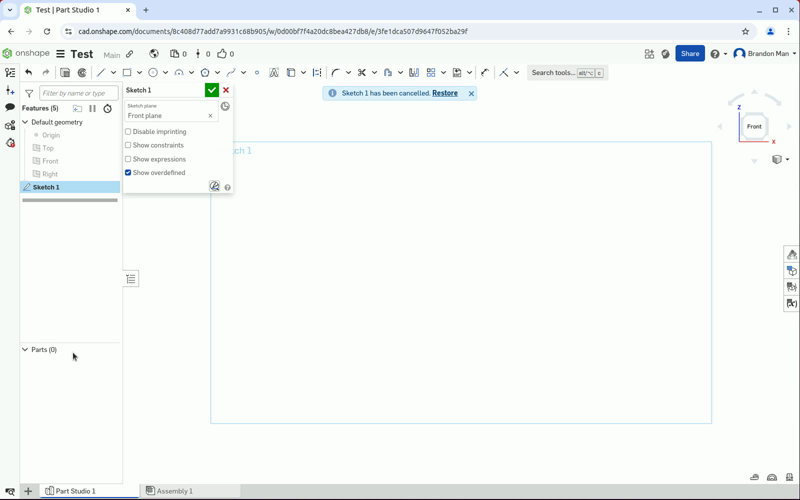
key(l)
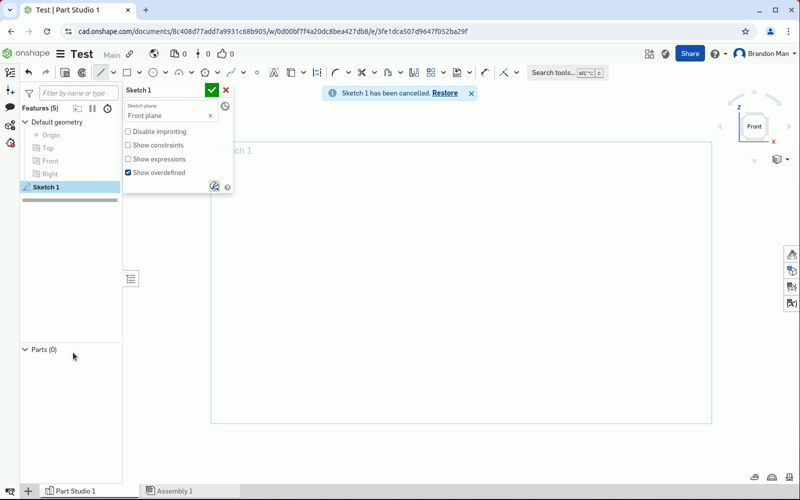
key_down(shift)
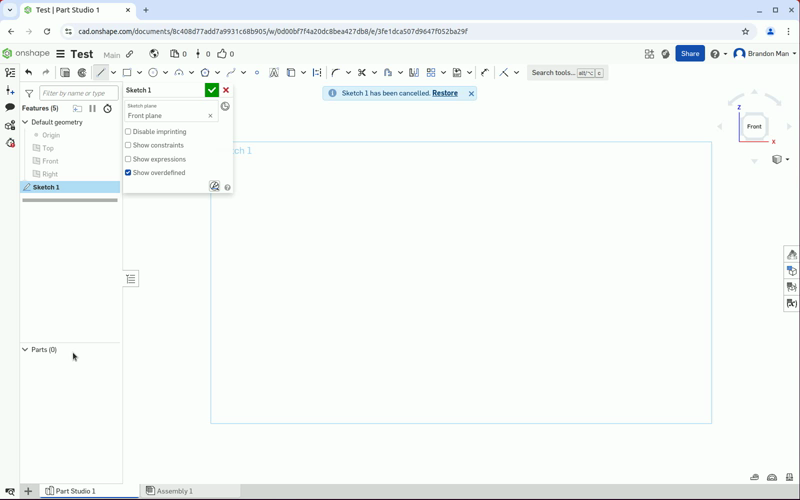
mouse_move(388, 367)
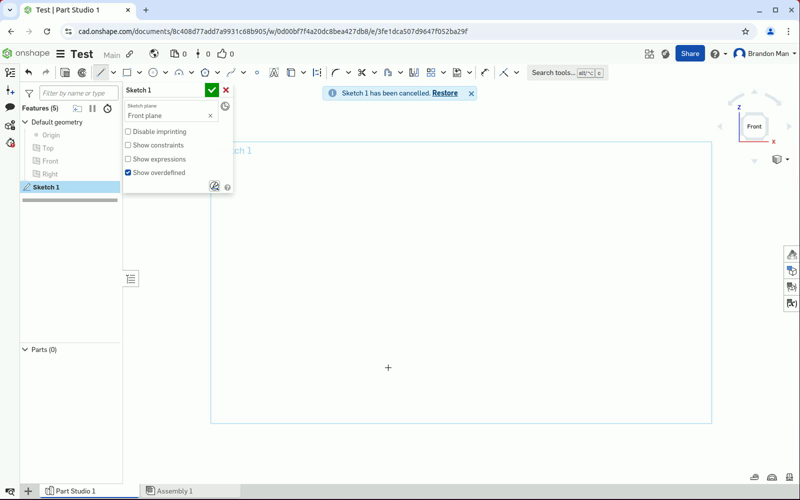
click(388, 367)
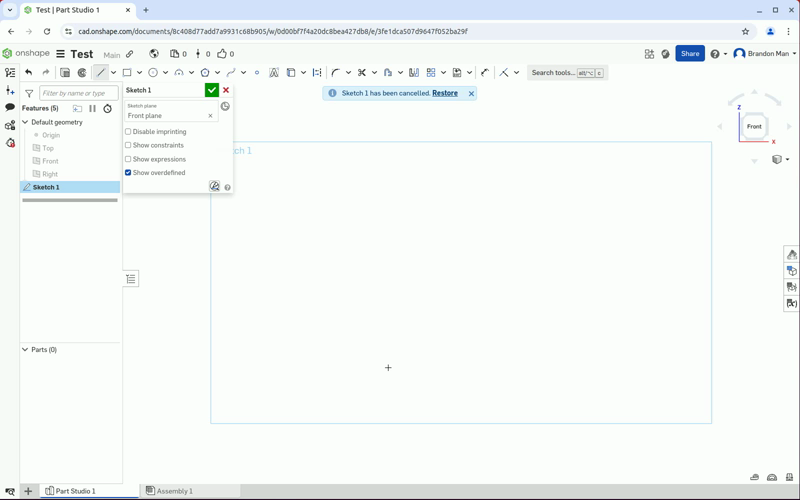
key_up(shift)
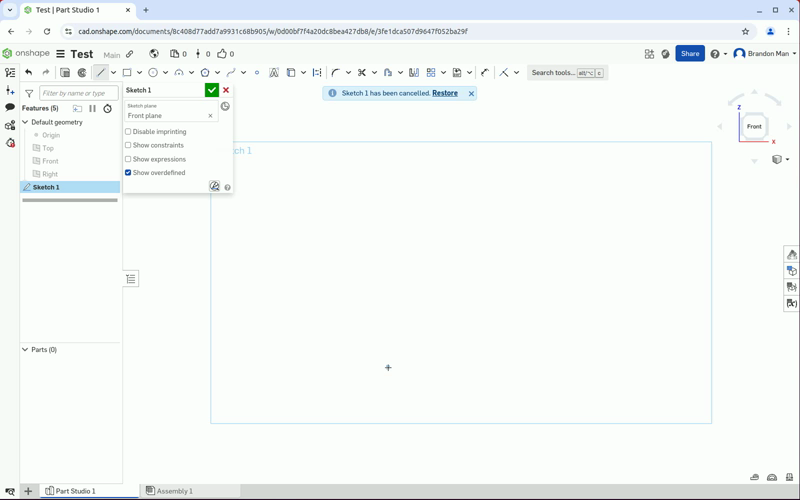
key_down(shift)
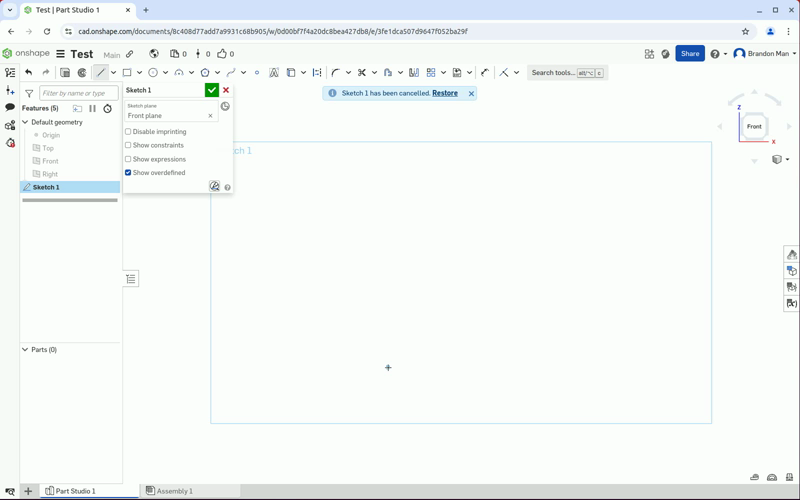
mouse_move(537, 367)
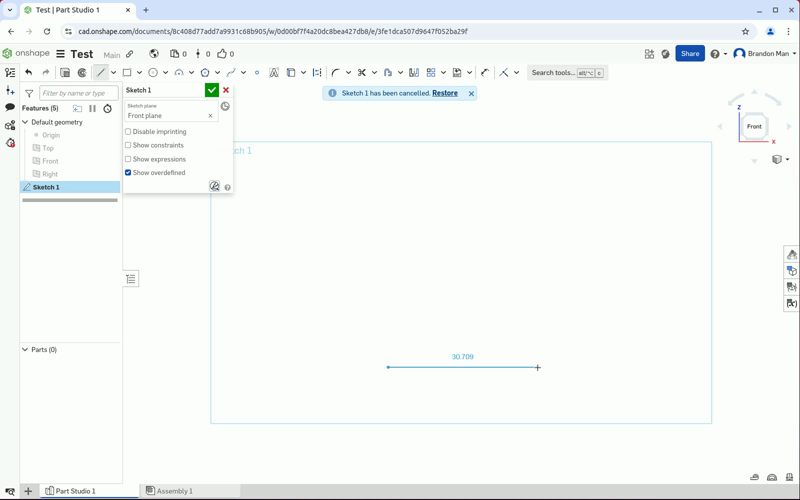
click(537, 367)
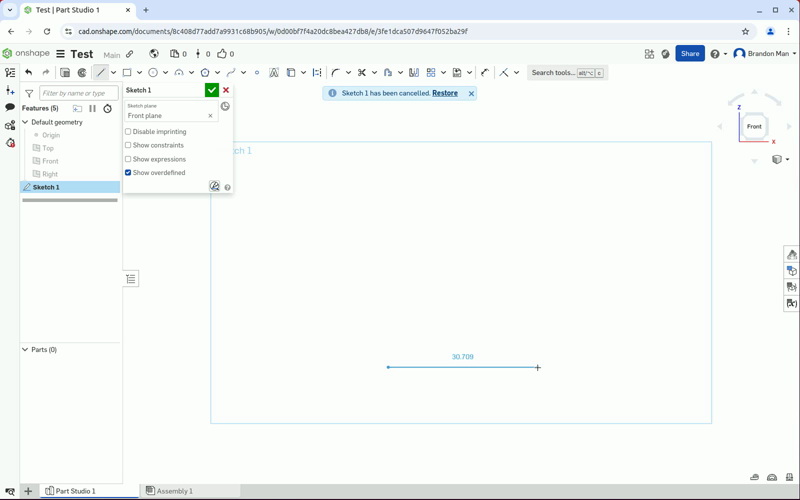
key_up(shift)
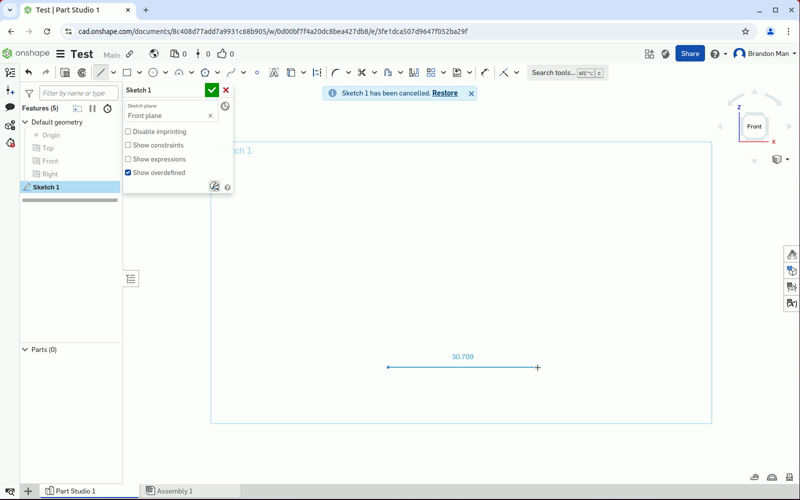
key_down(shift)
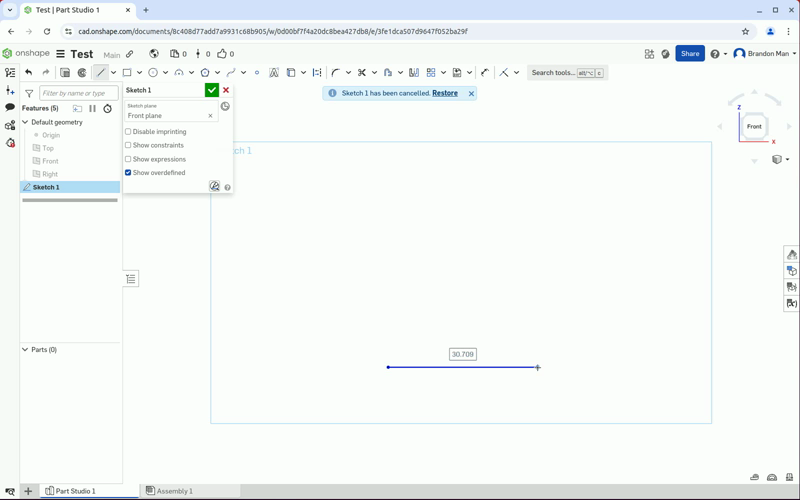
mouse_move(537, 217)
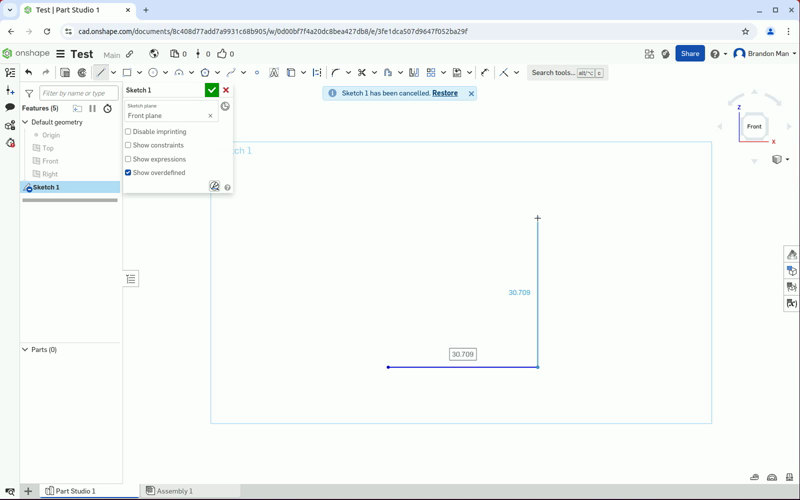
click(537, 217)
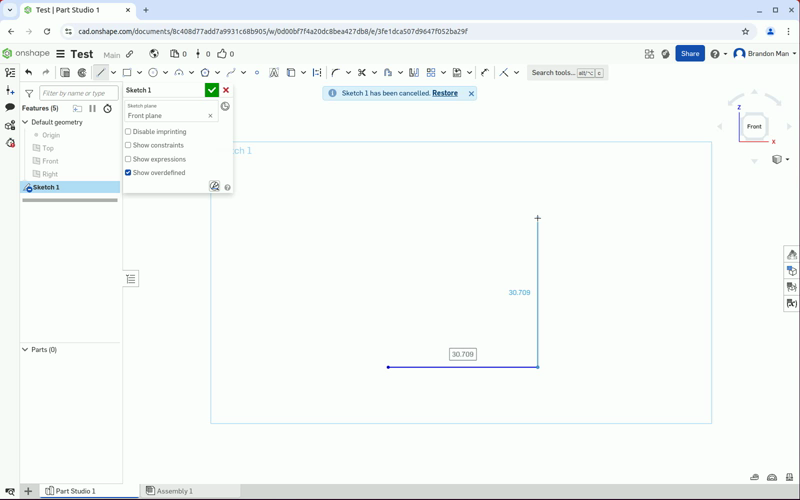
key_up(shift)
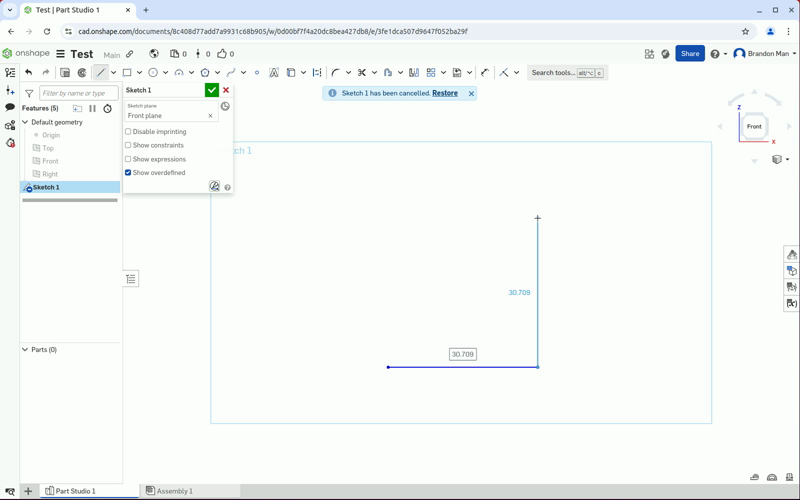
key_down(shift)
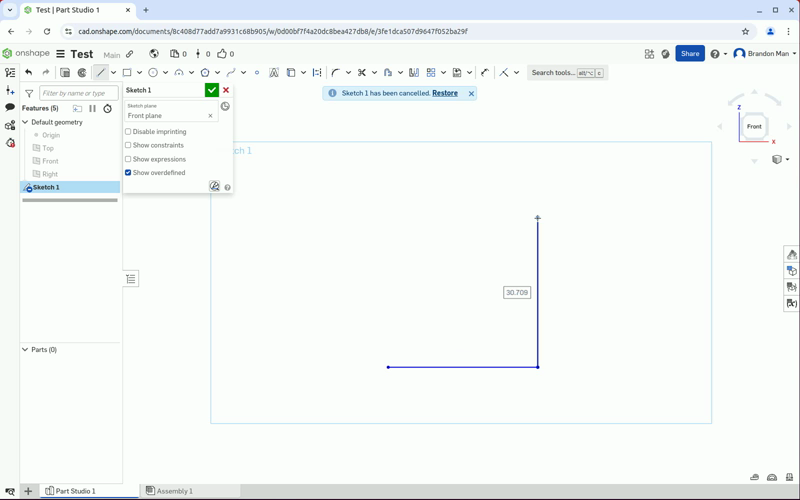
mouse_move(388, 217)
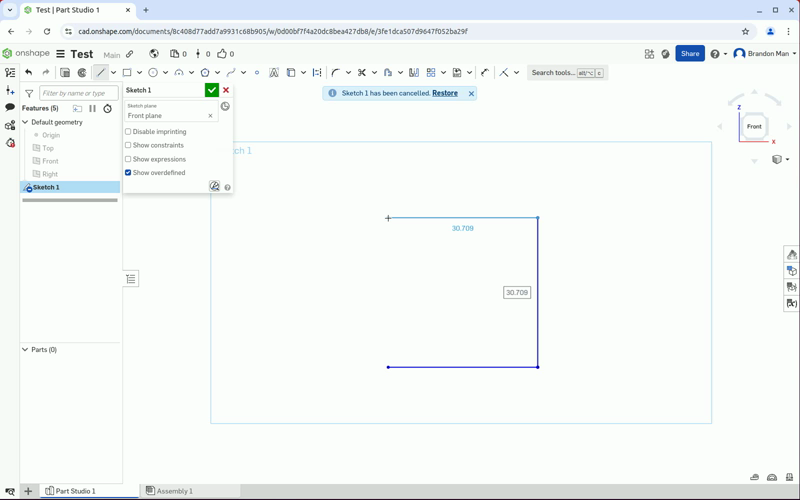
click(388, 217)
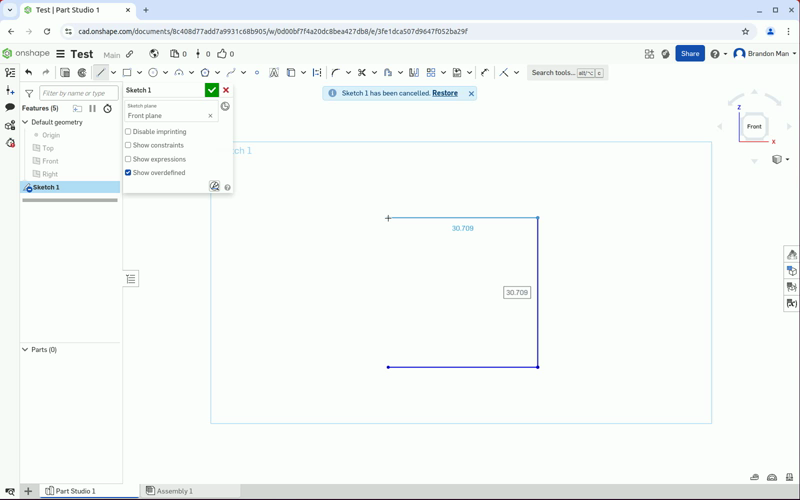
key_up(shift)
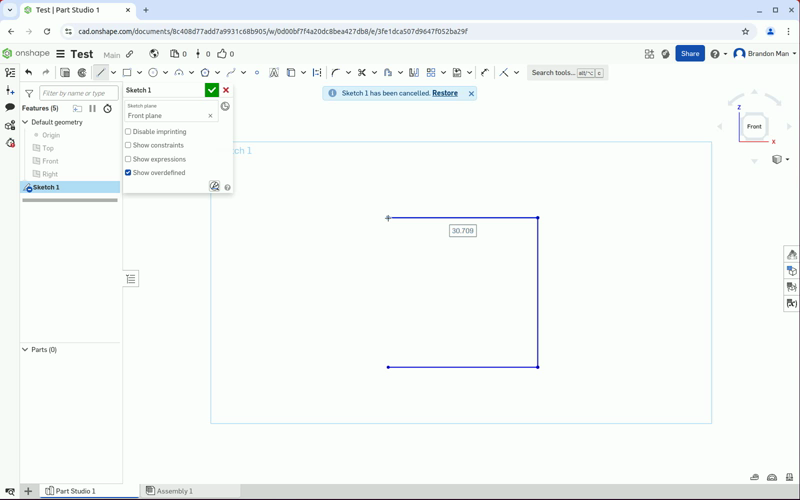
key_down(shift)
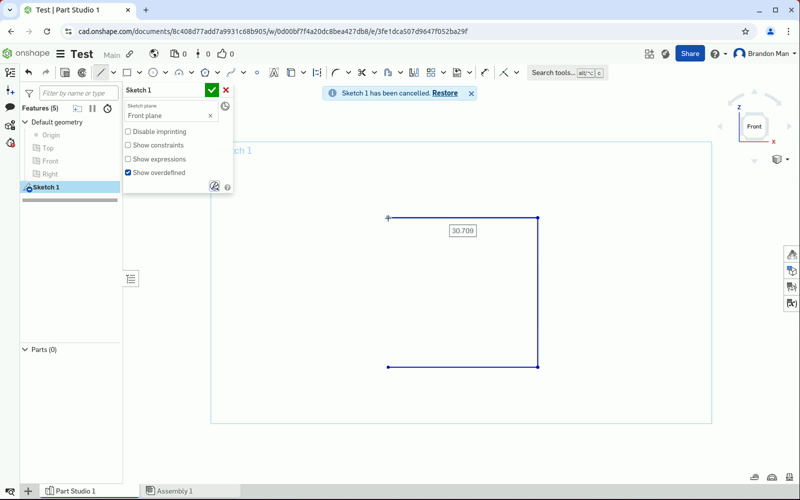
mouse_move(388, 367)
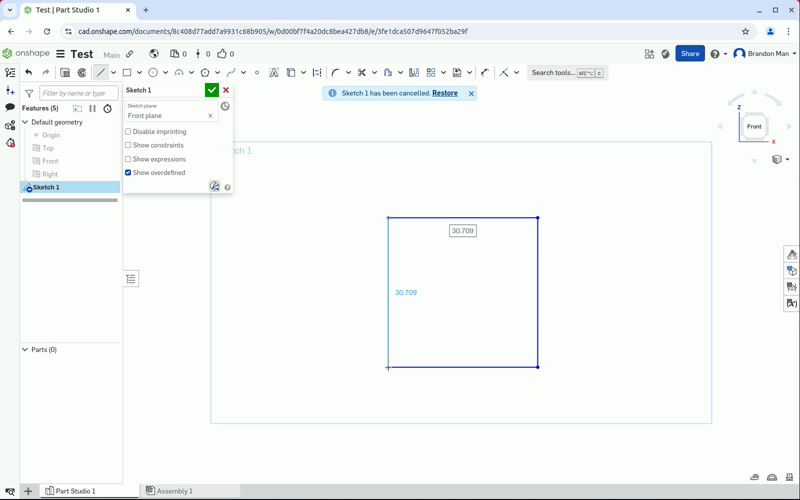
key_up(shift)
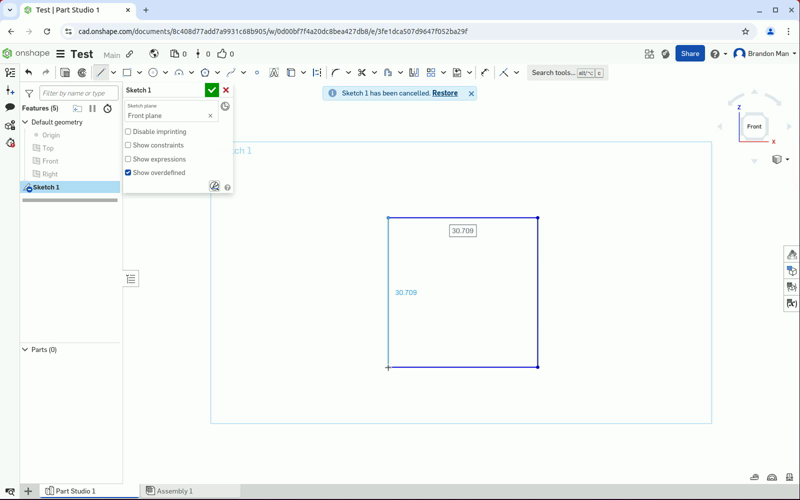
click(388, 367)
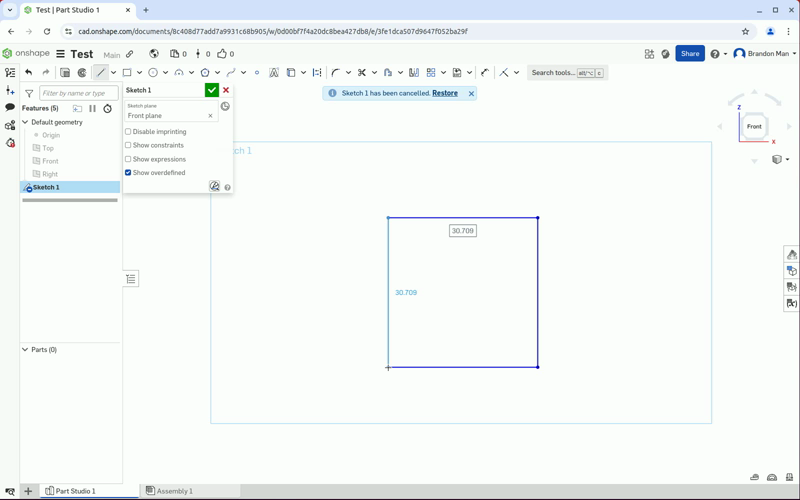
key(esc)
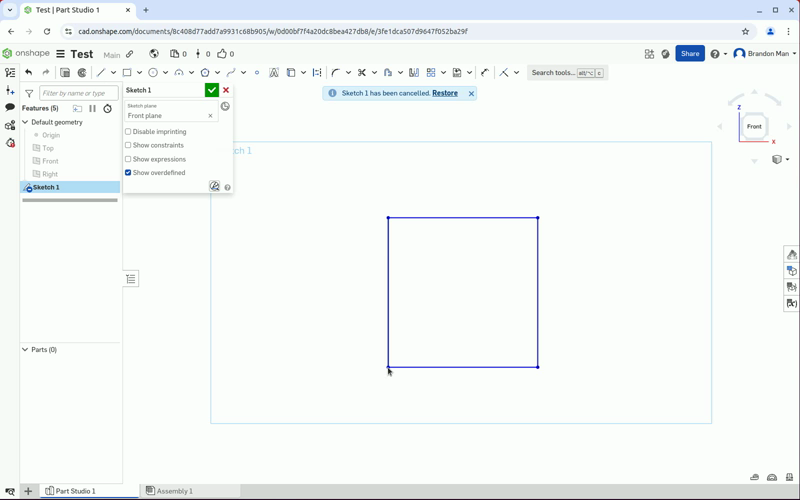
mouse_move(488, 309)
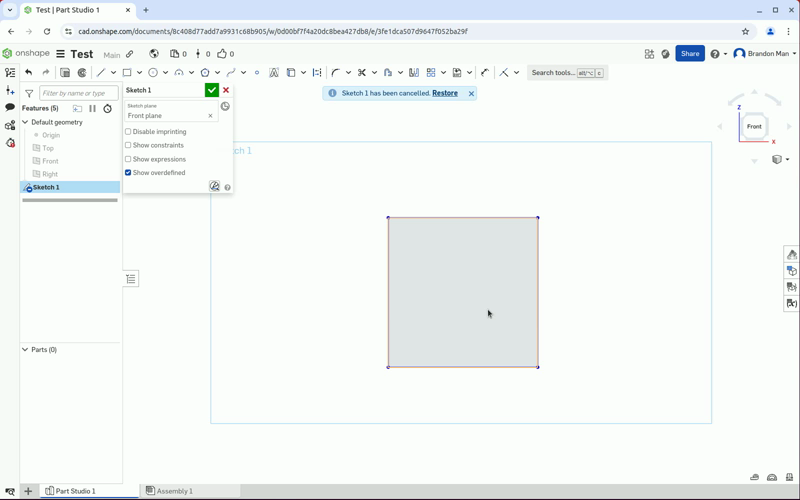
click(488, 309)
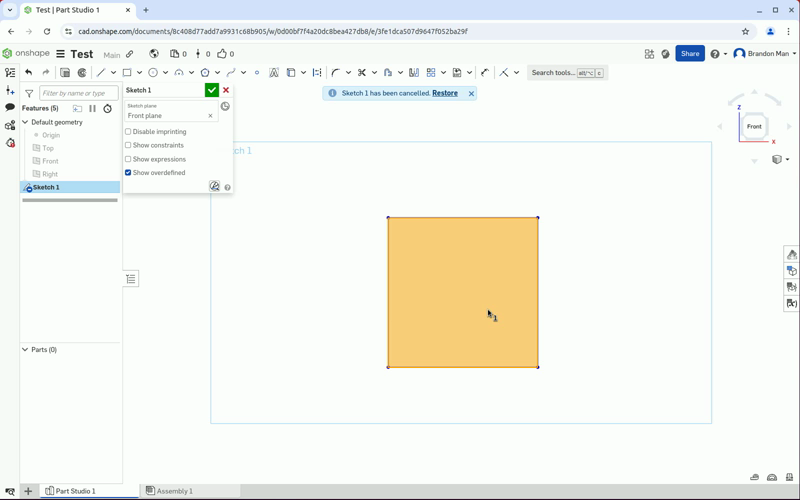
mouse_move(73, 352)
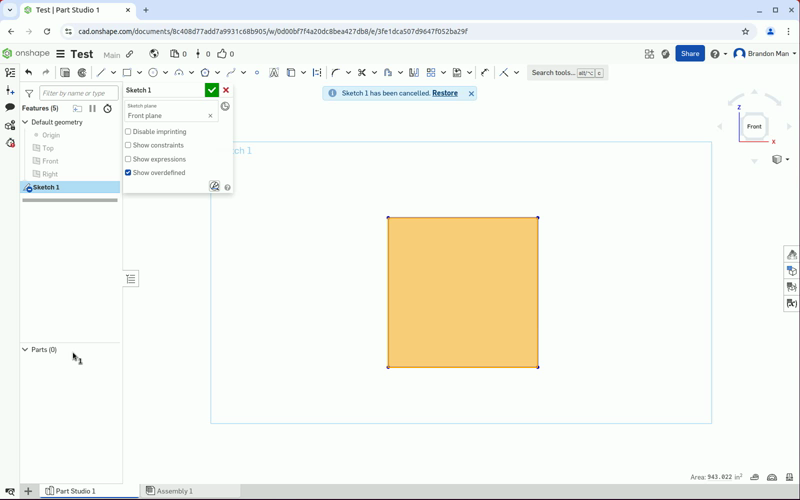
key(shift+y)
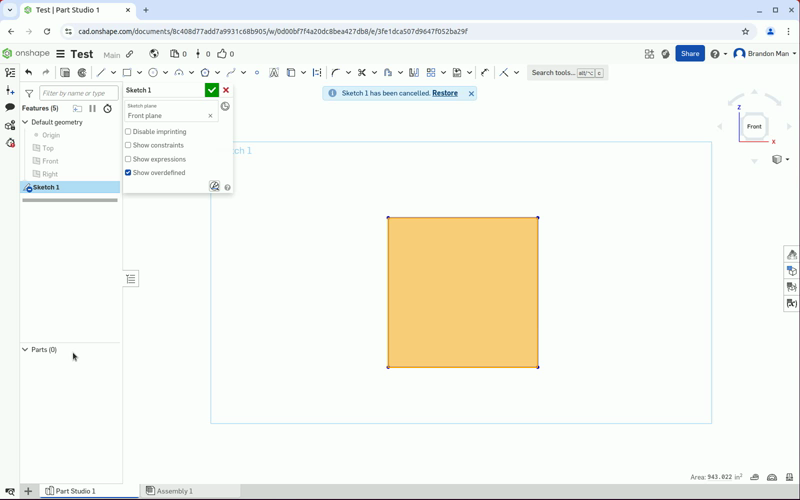
key(shift+e)
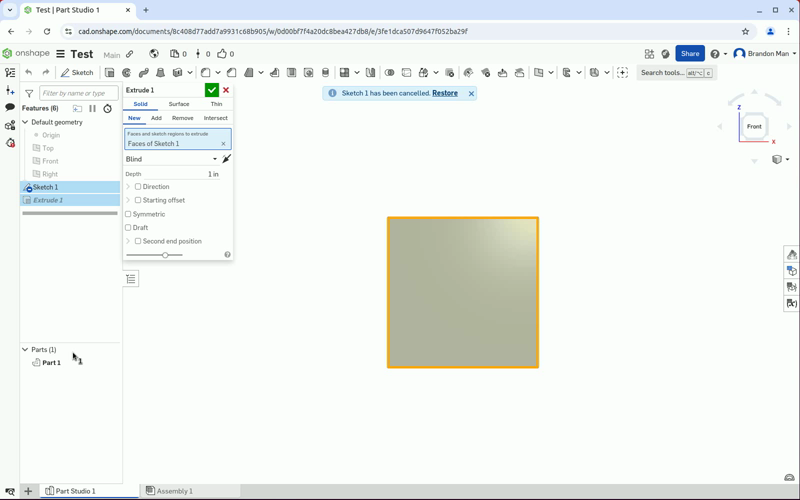
mouse_move(143, 106)
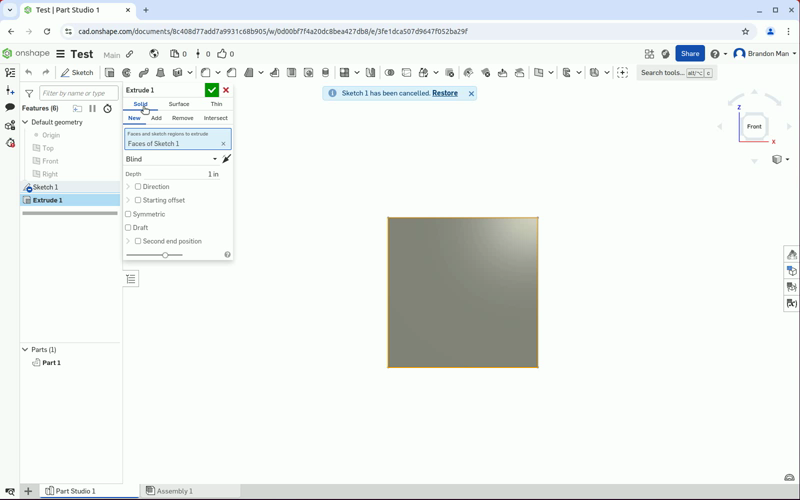
click(143, 106)
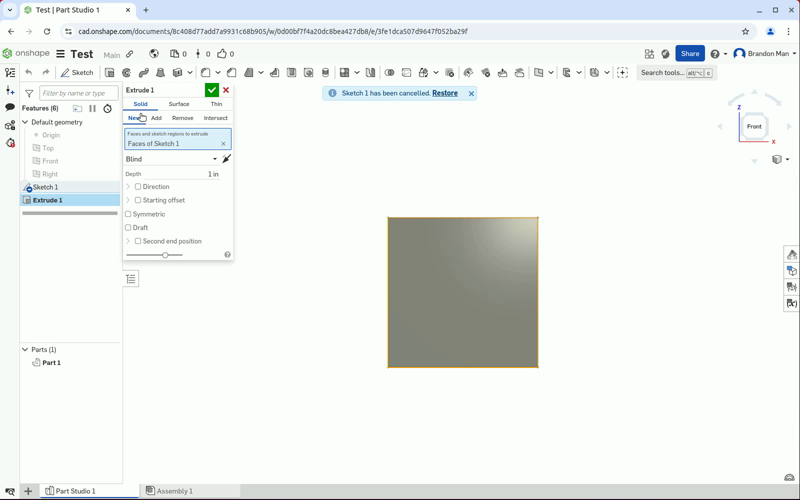
mouse_move(137, 120)
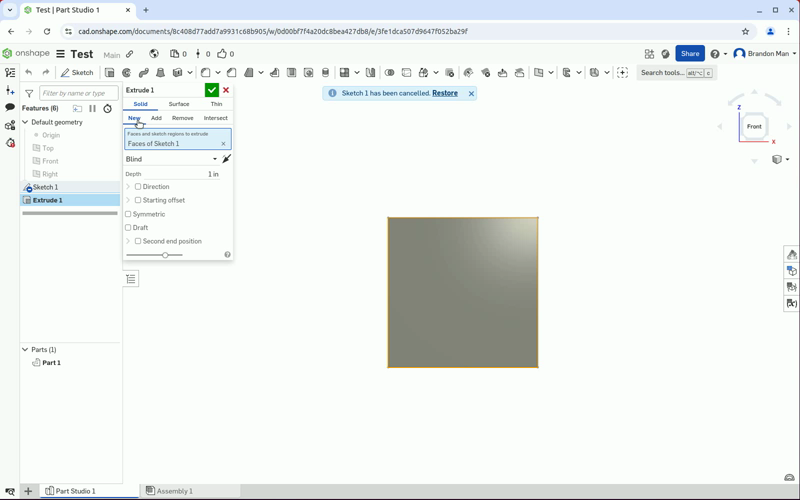
click(137, 120)
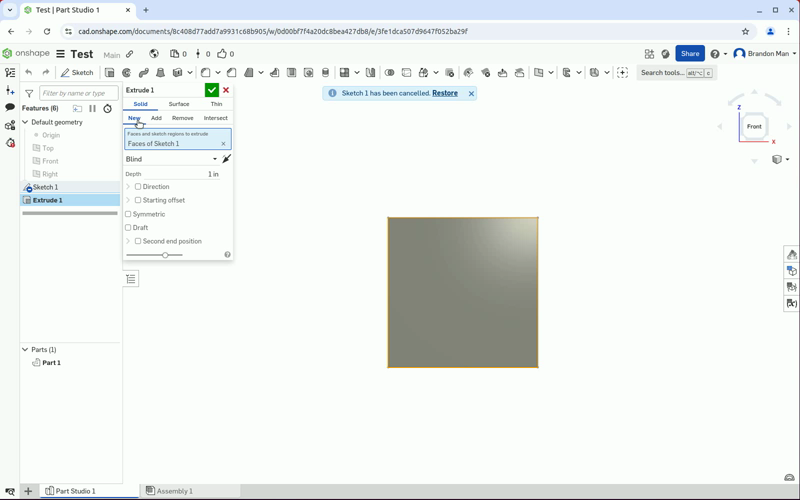
key(tab, 4)
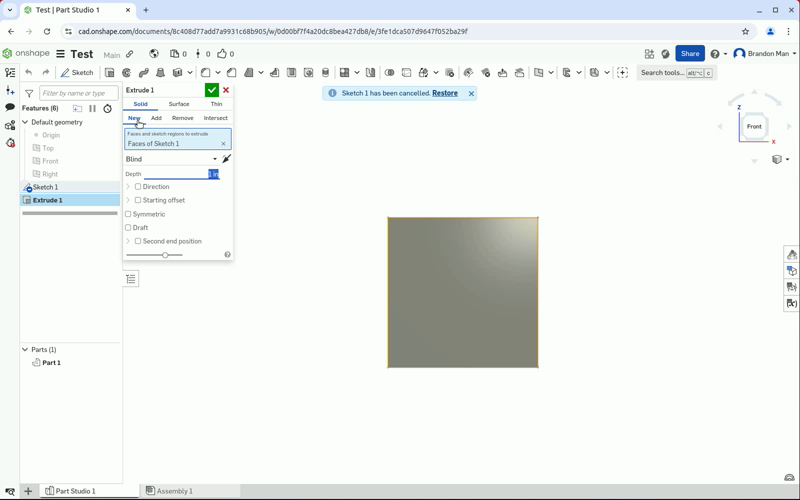
text(23.108)
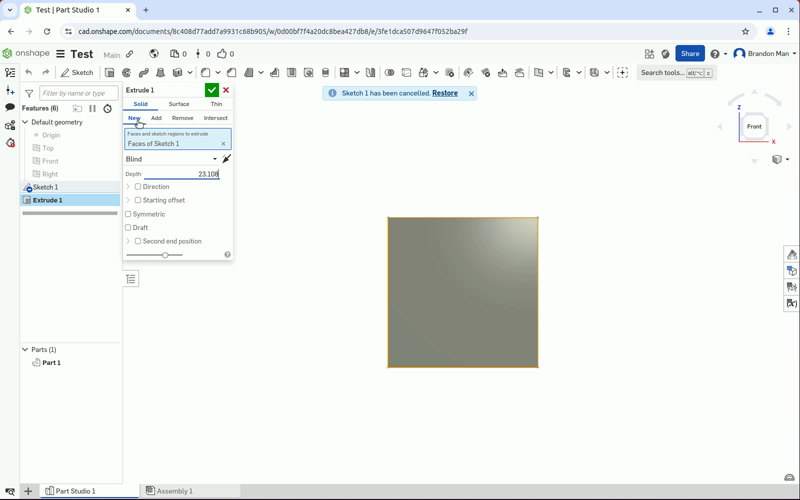
key(enter)
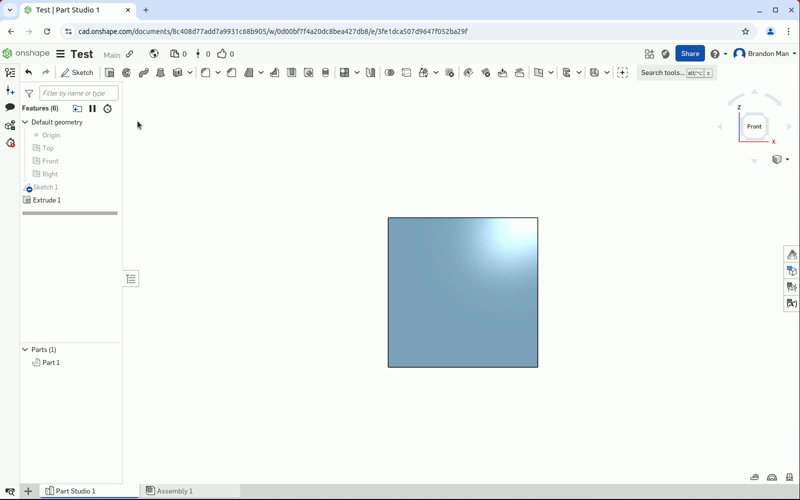
key(shift+h)
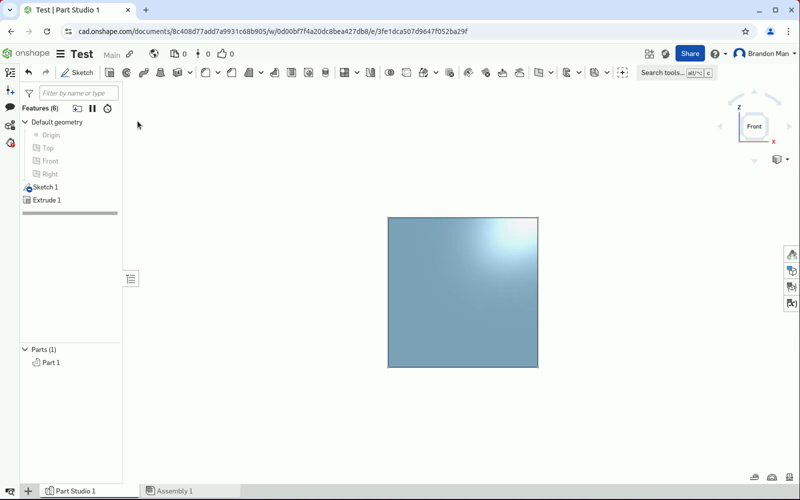
key(shift+h)
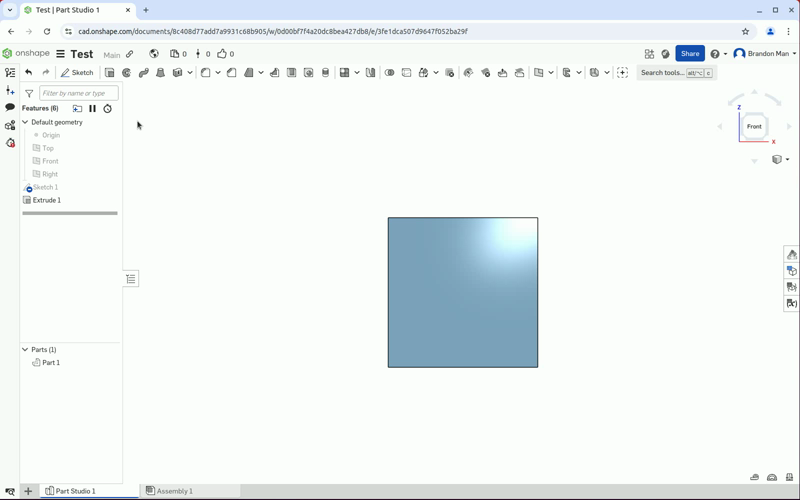
mouse_move(73, 189)
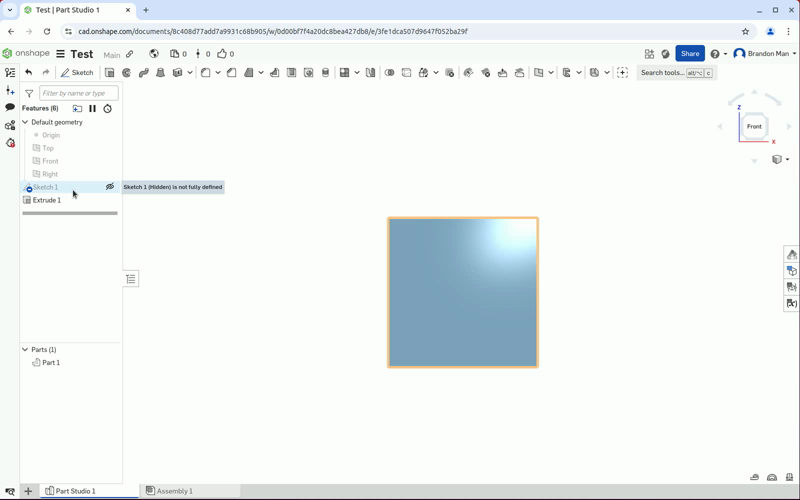
click(73, 189)
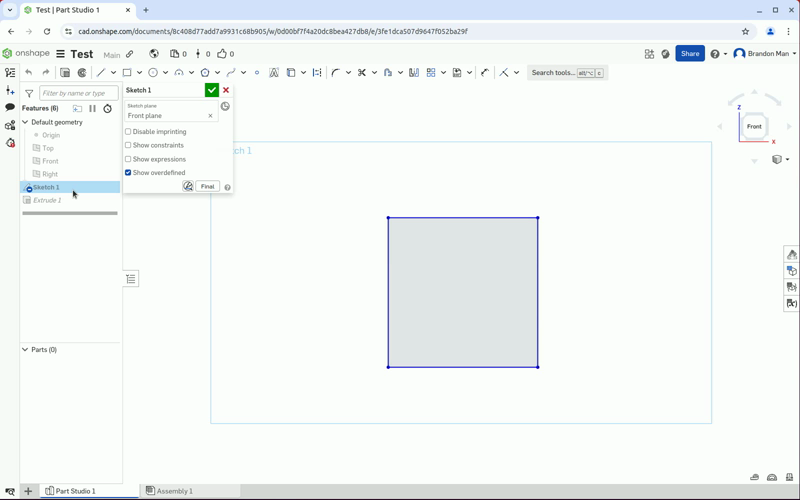
mouse_move(229, 92)
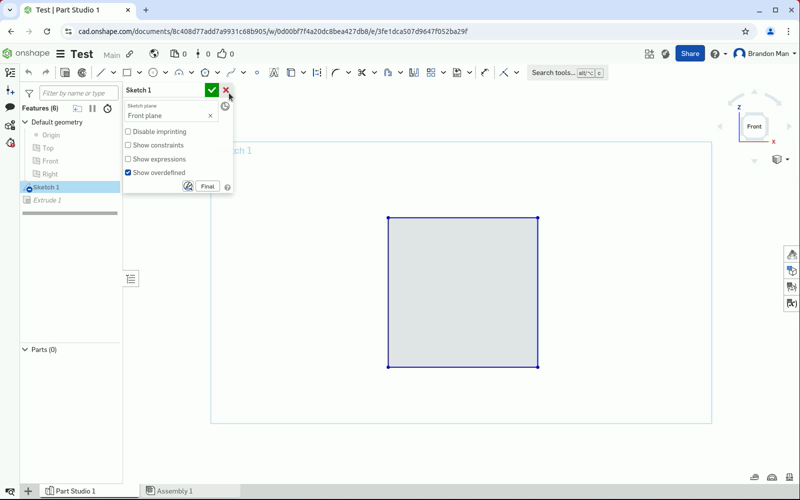
click(229, 92)
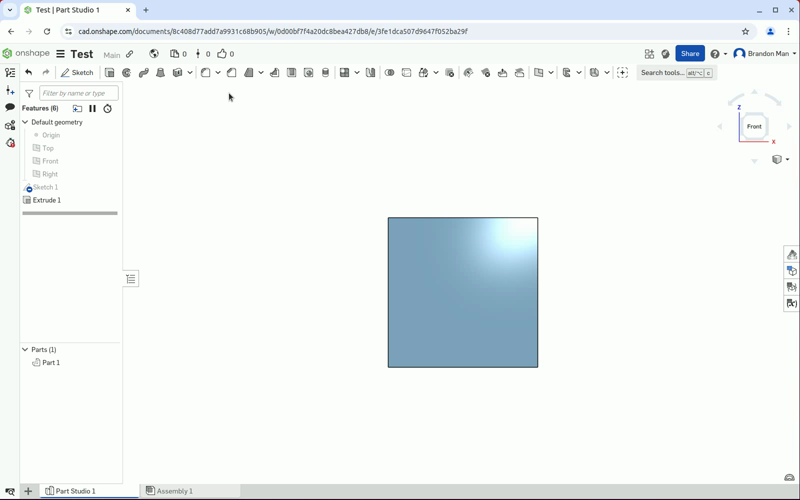
mouse_move(541, 75)
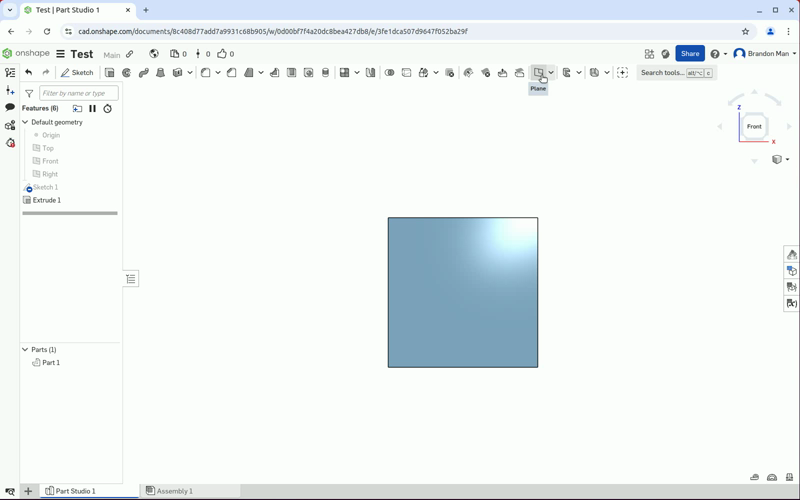
click(541, 75)
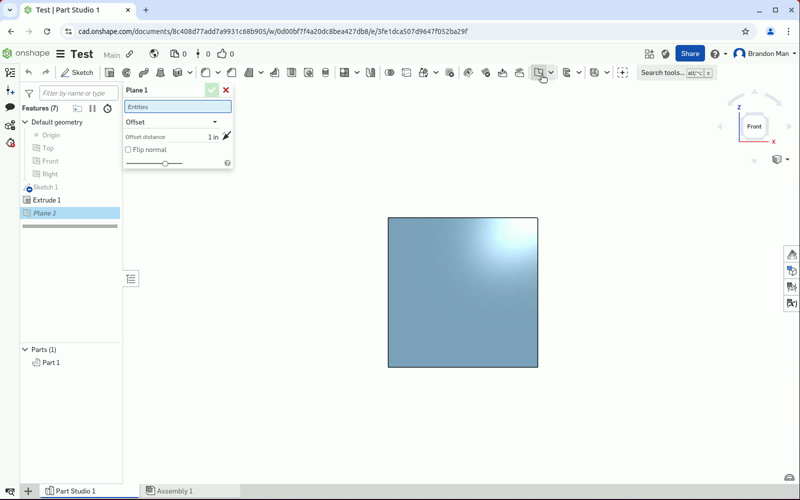
mouse_move(73, 163)
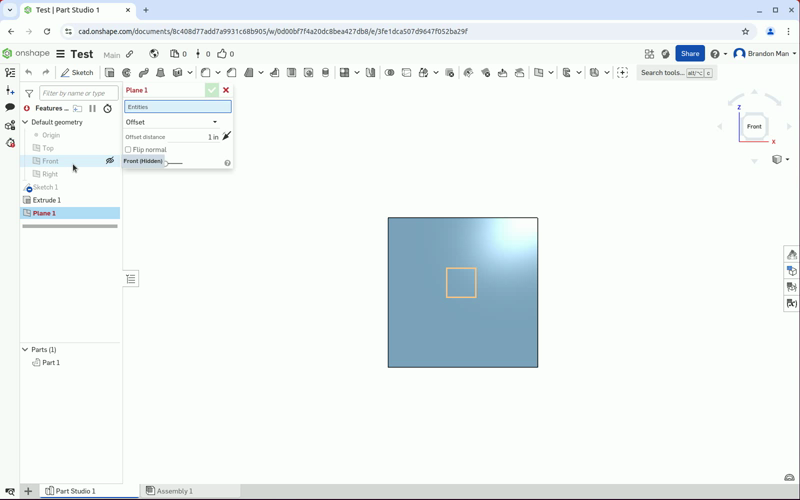
click(73, 163)
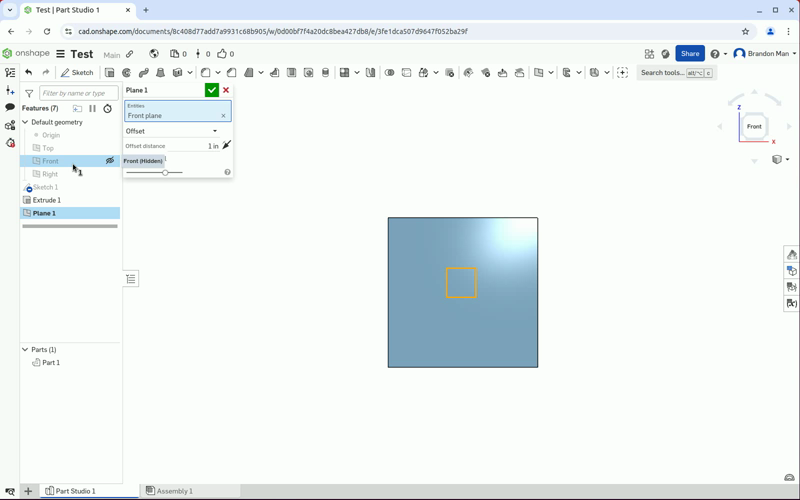
key(tab, 2)
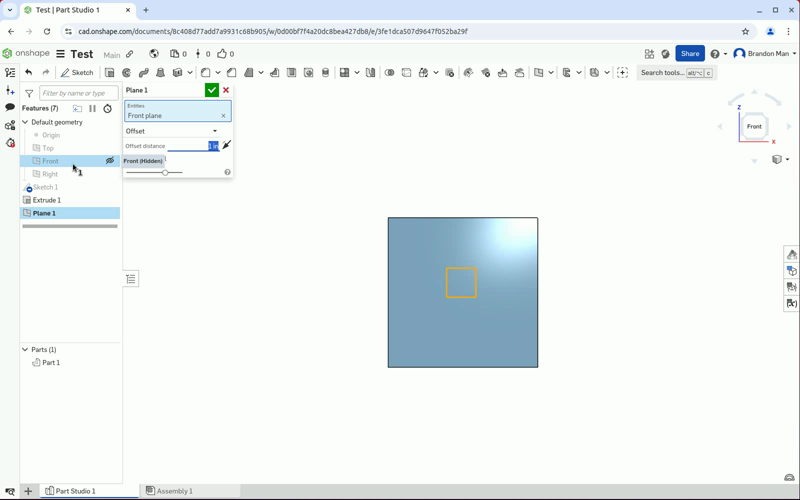
text(23.108)
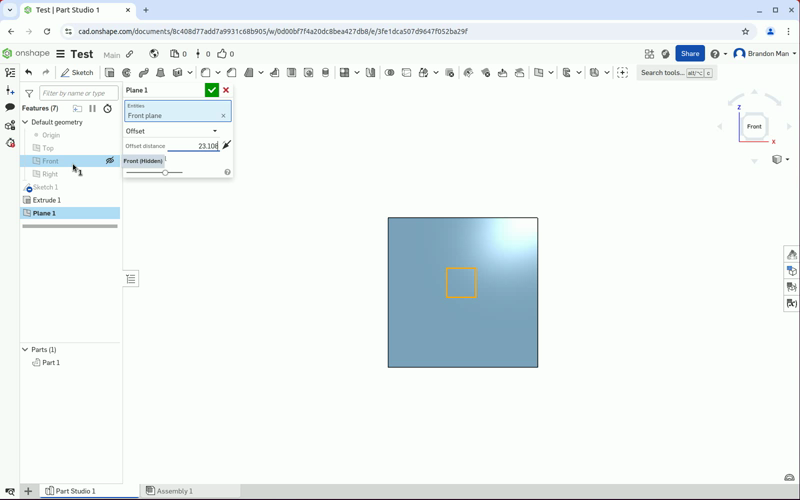
key(enter, 2)
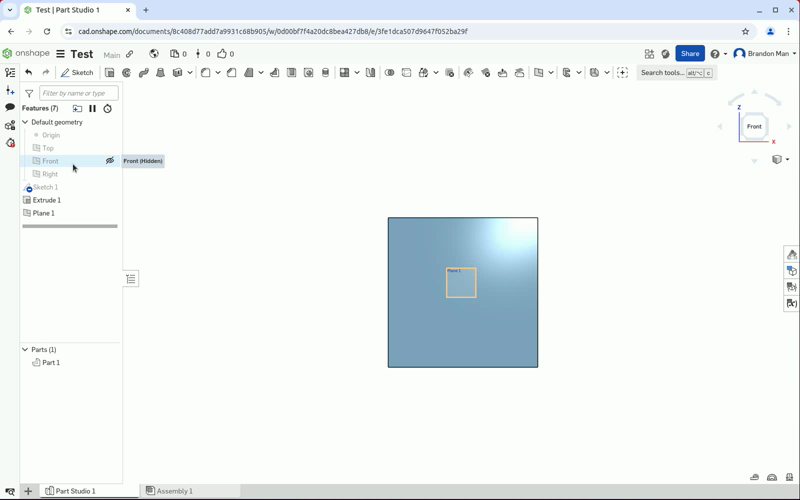
key(shift+s)
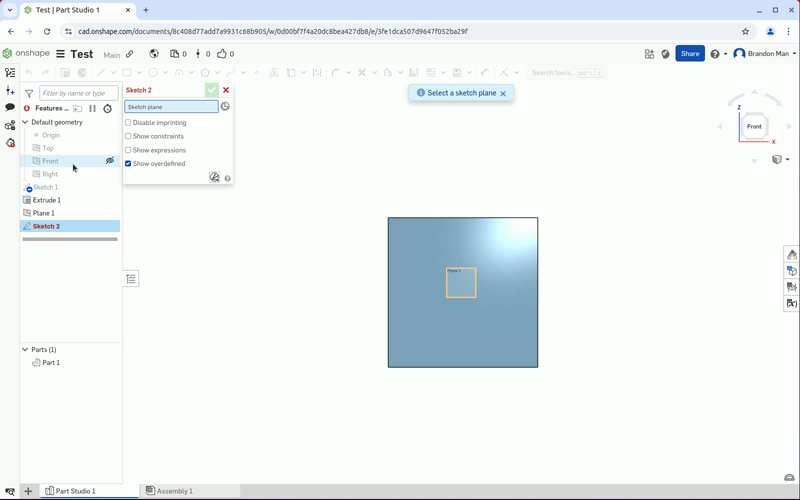
mouse_move(73, 215)
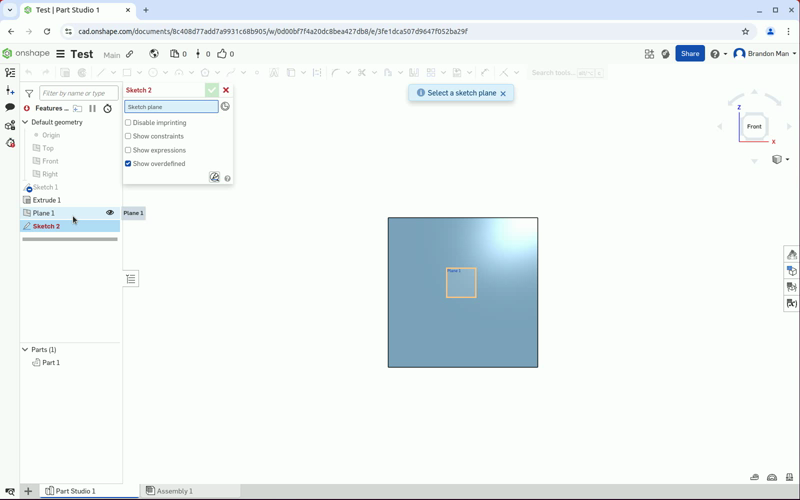
click(73, 215)
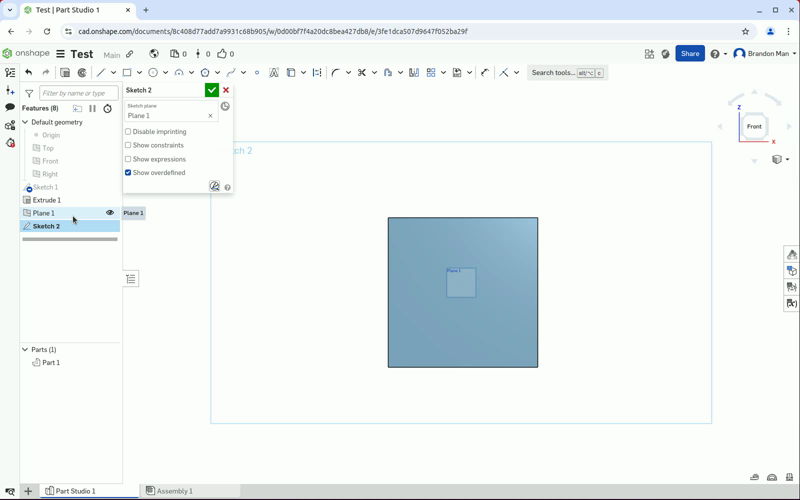
mouse_move(73, 352)
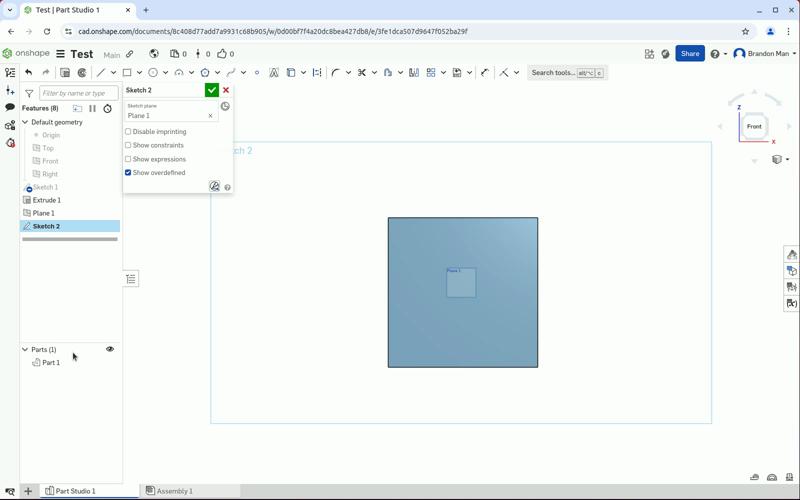
key(y)
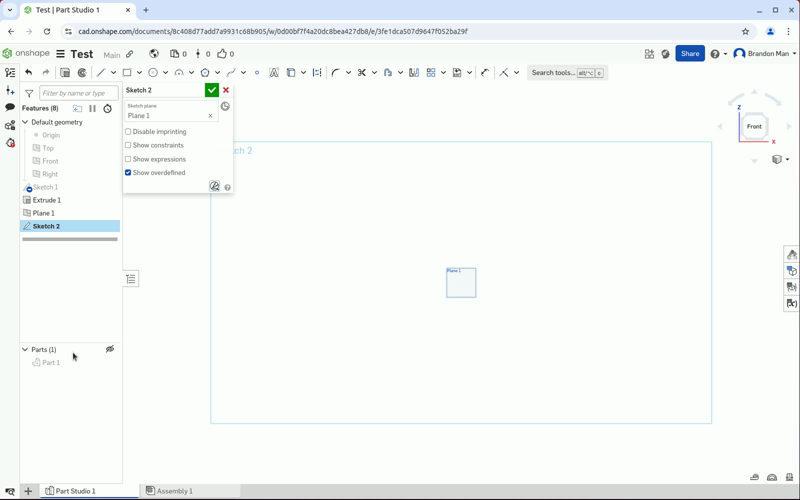
key(l)
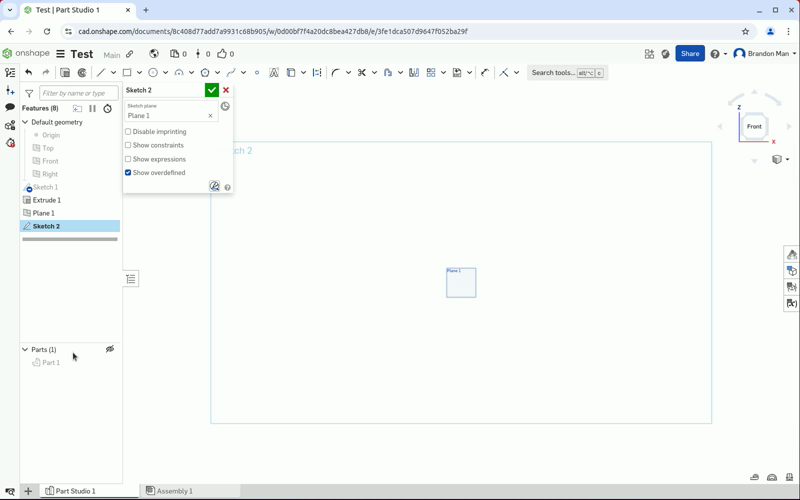
key_down(shift)
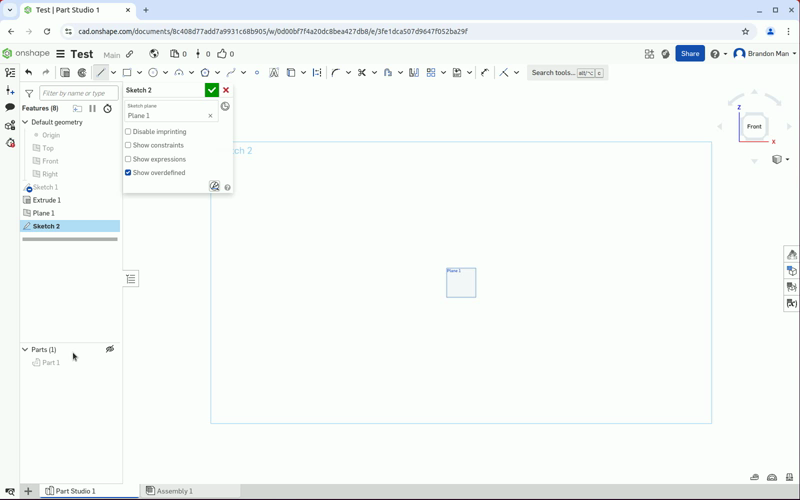
mouse_move(416, 334)
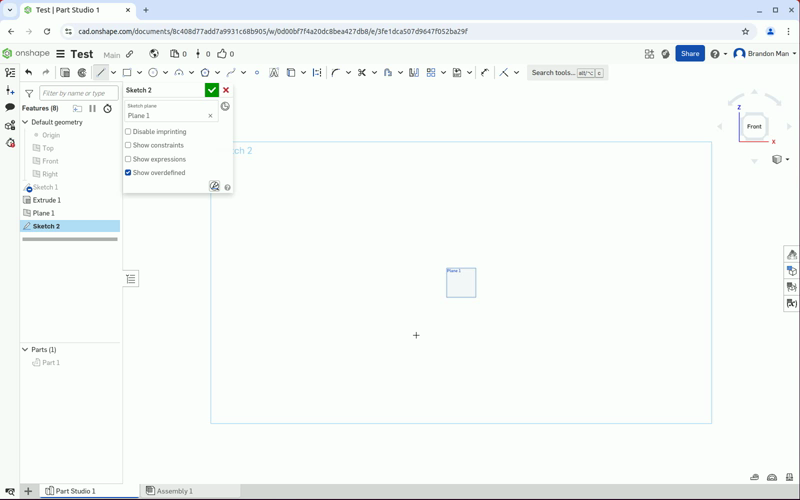
click(416, 334)
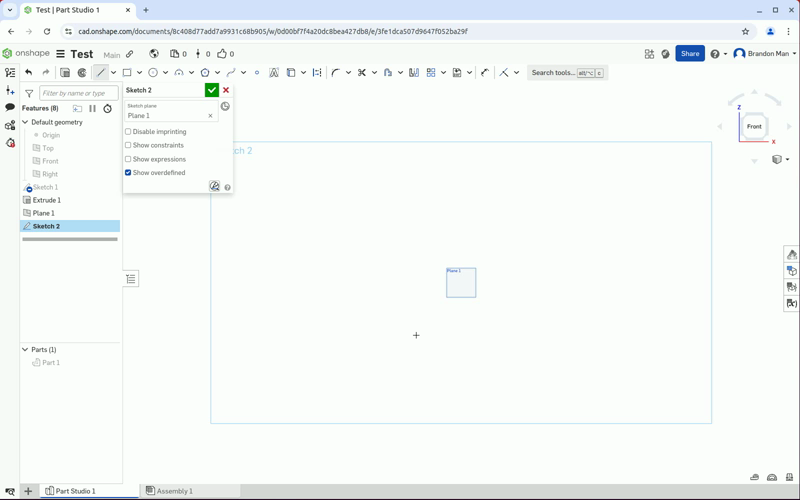
key_up(shift)
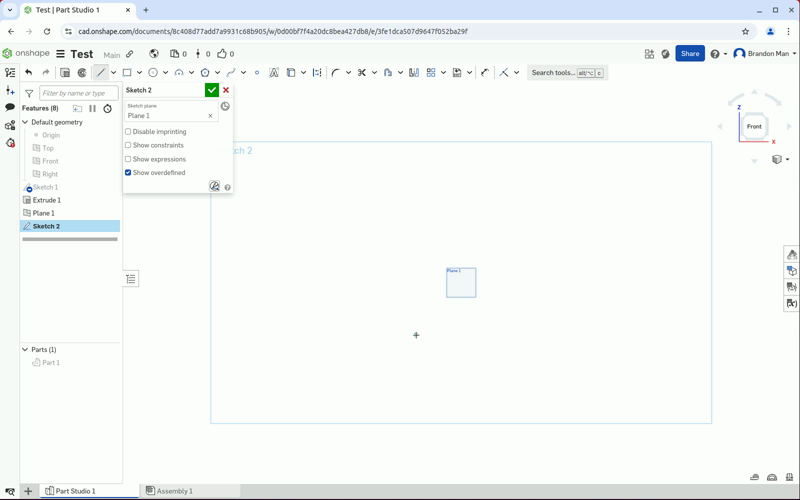
key_down(shift)
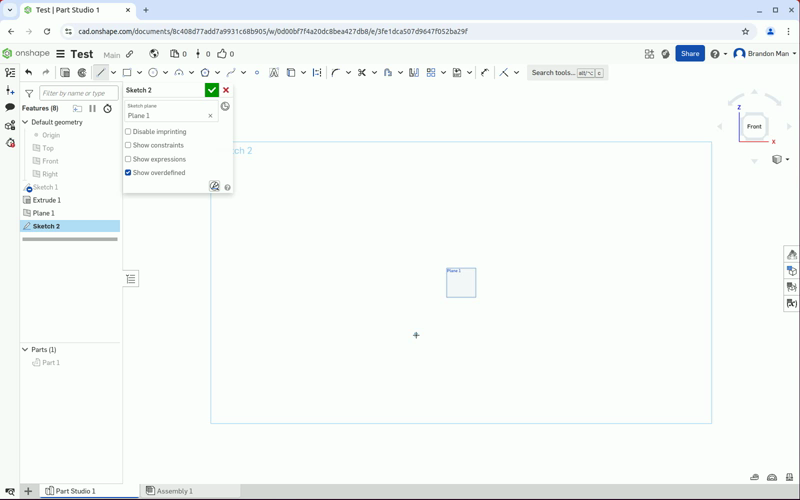
mouse_move(504, 334)
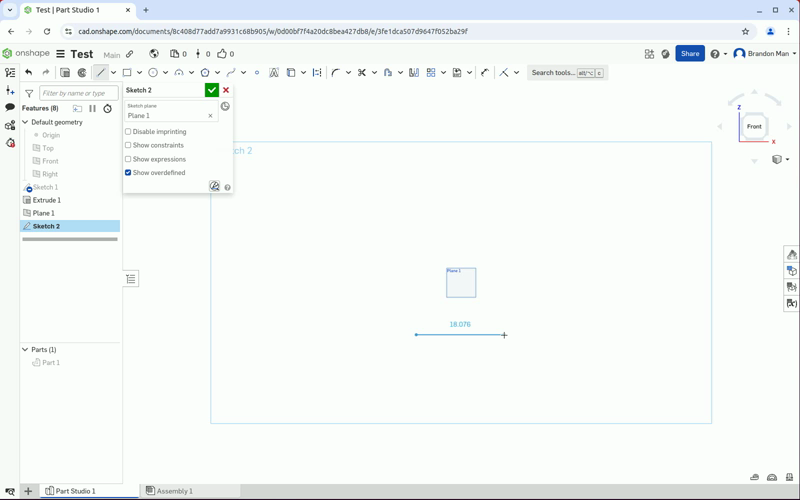
click(504, 334)
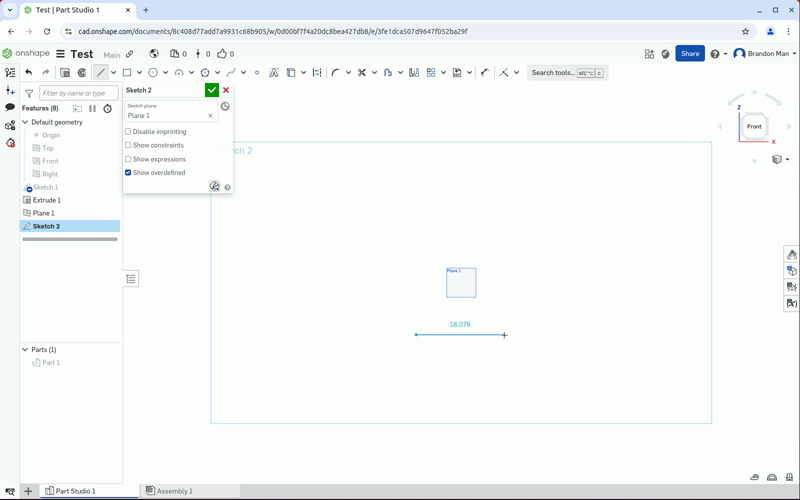
key_up(shift)
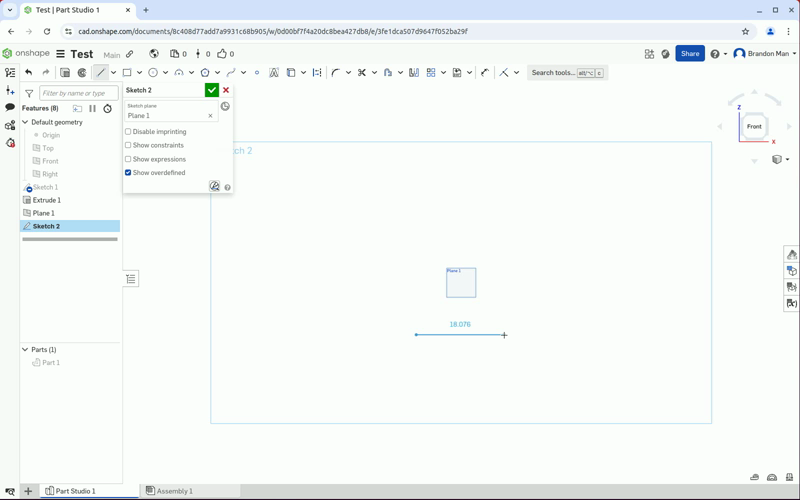
key_down(shift)
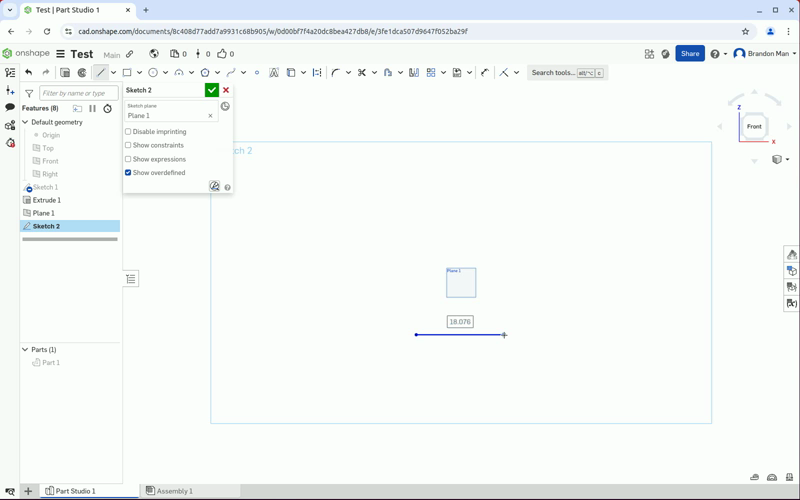
mouse_move(504, 248)
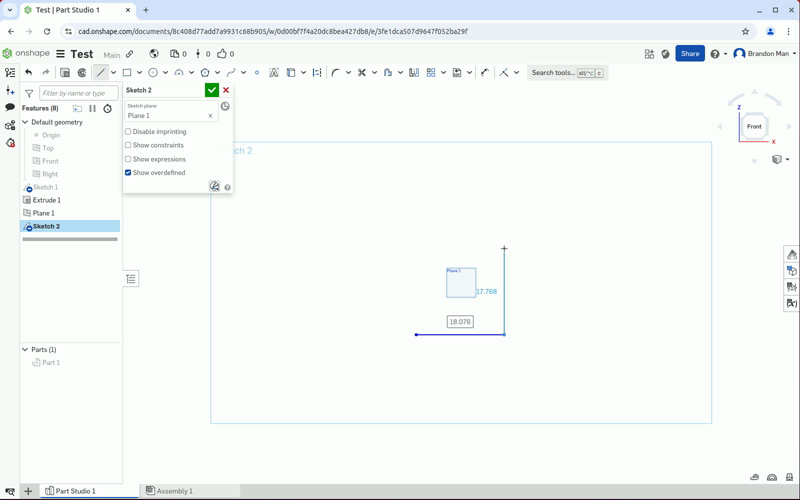
click(504, 248)
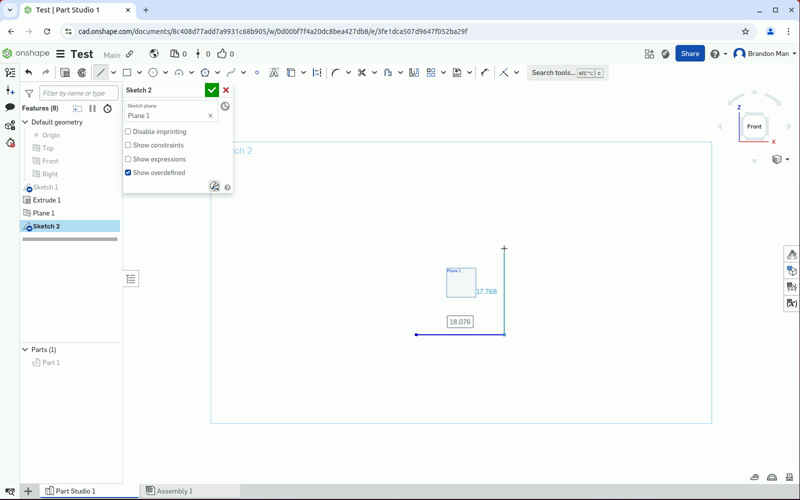
key_up(shift)
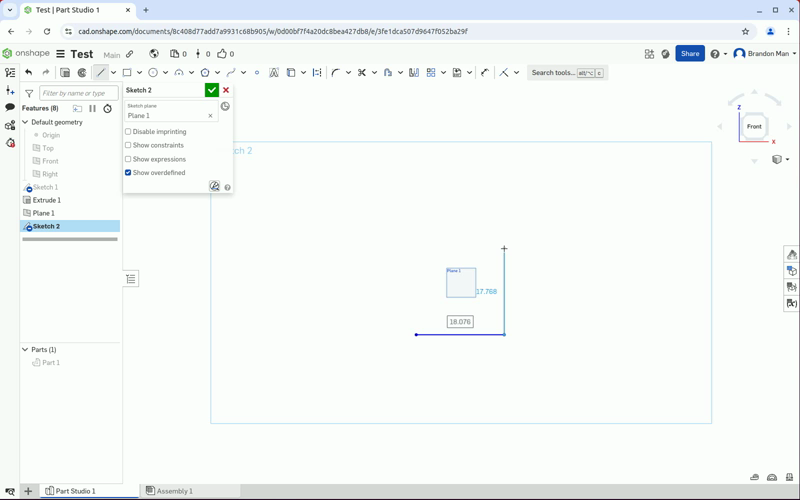
key_down(shift)
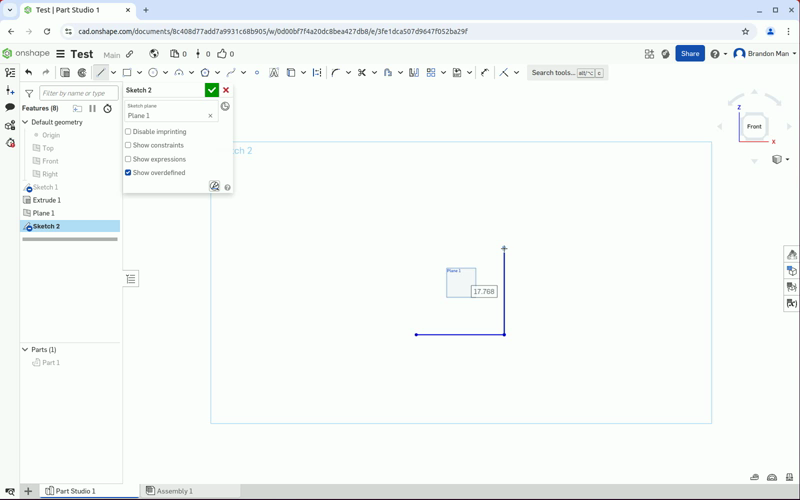
mouse_move(416, 248)
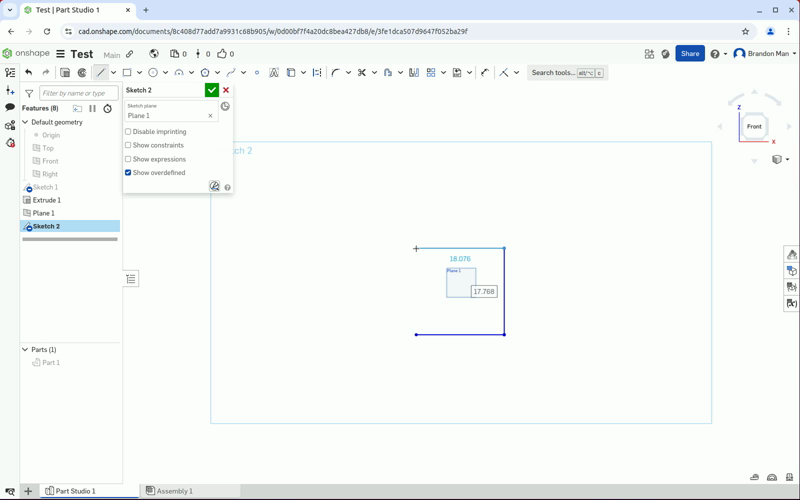
click(416, 248)
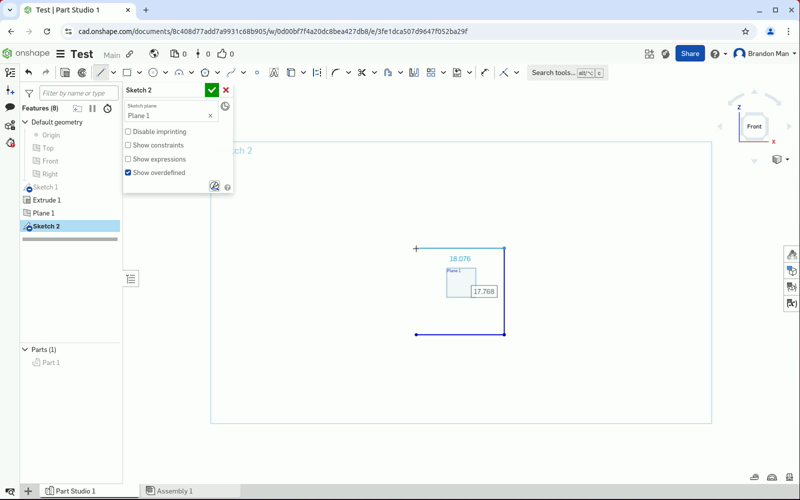
key_up(shift)
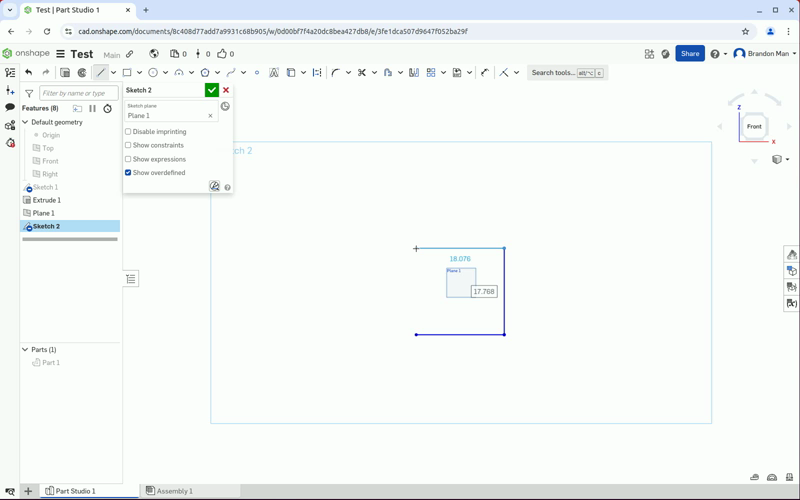
key_down(shift)
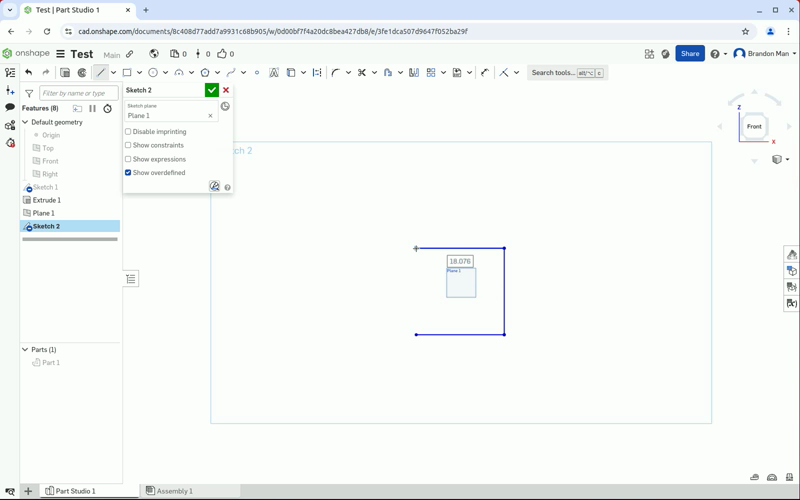
mouse_move(416, 334)
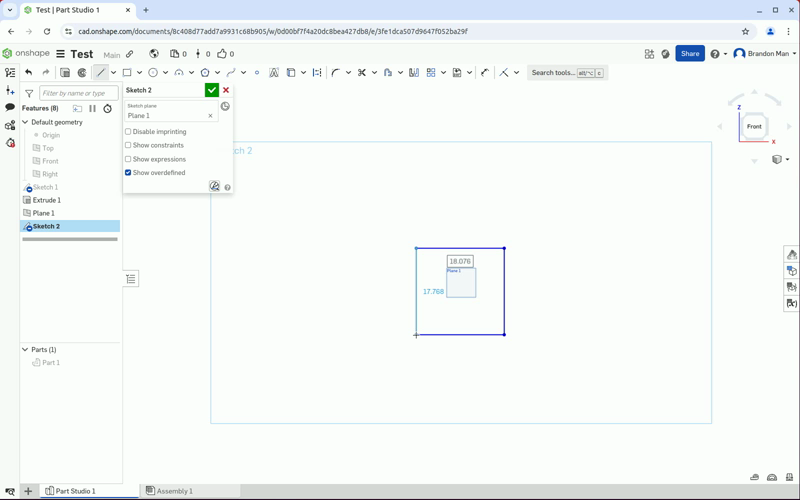
key_up(shift)
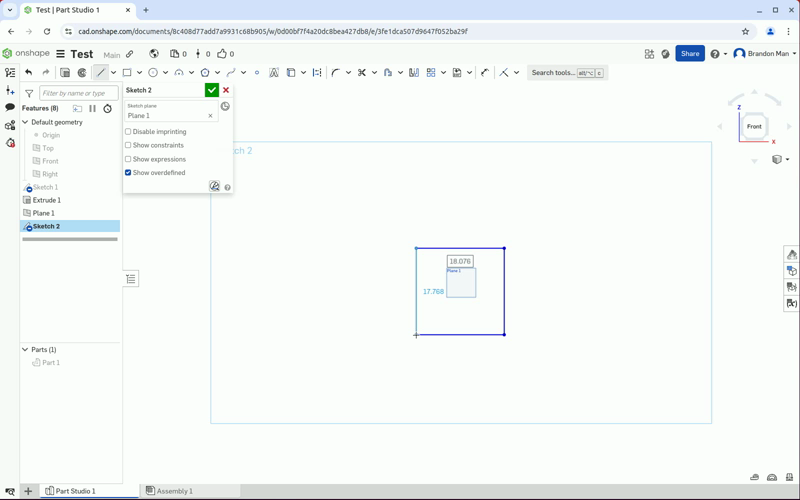
click(416, 334)
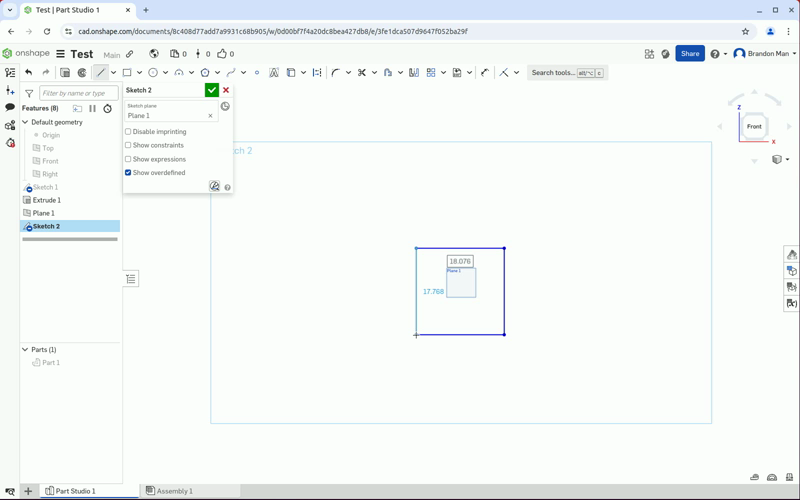
key(esc)
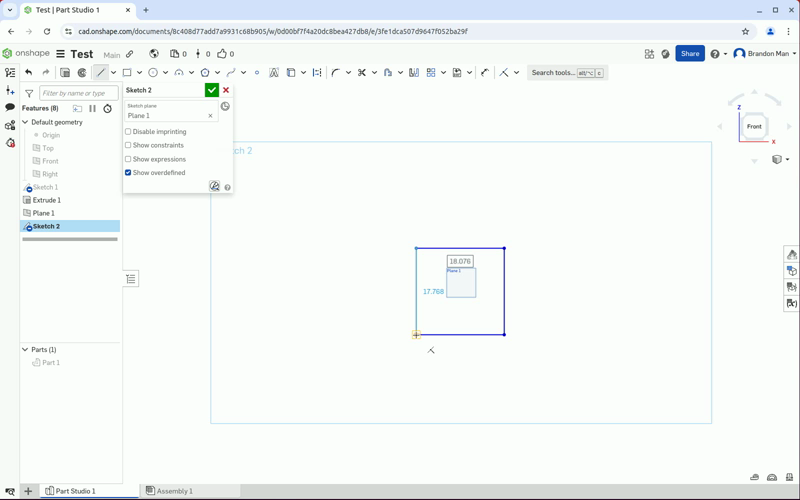
mouse_move(485, 294)
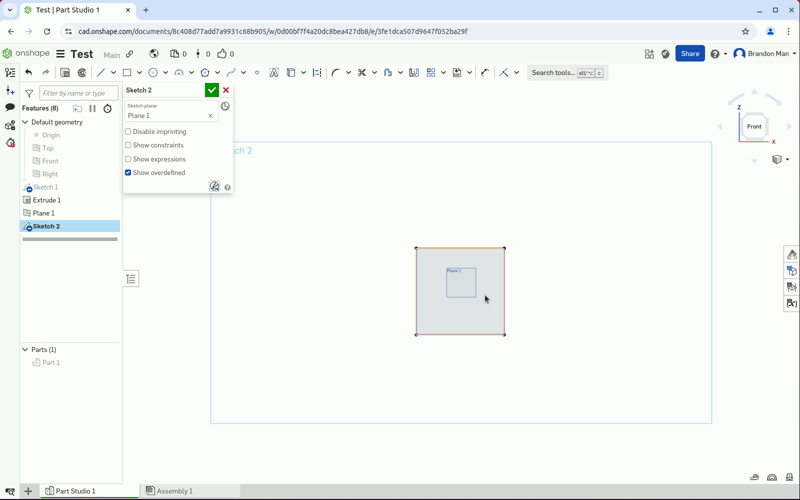
click(485, 294)
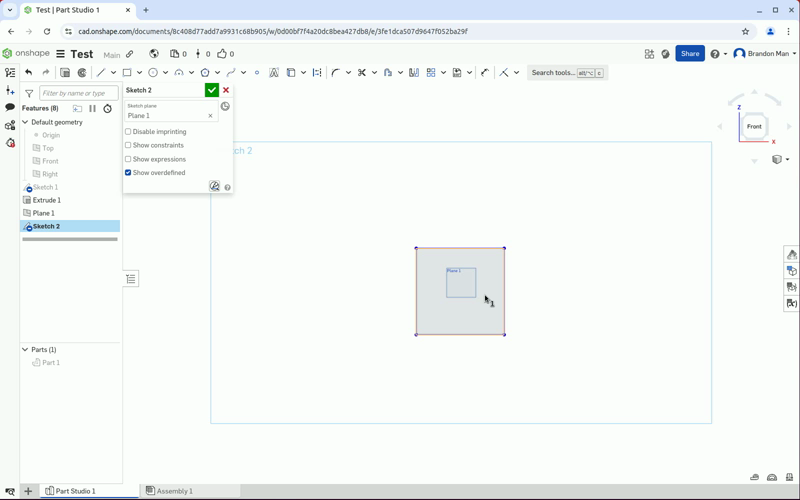
mouse_move(73, 352)
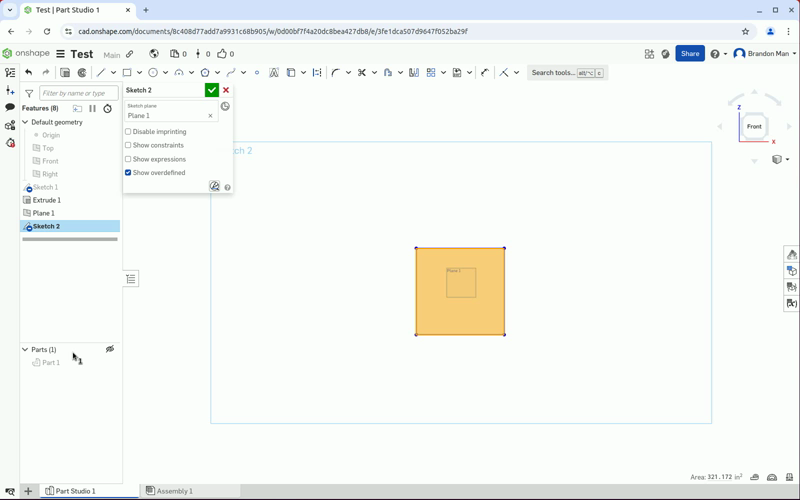
key(shift+y)
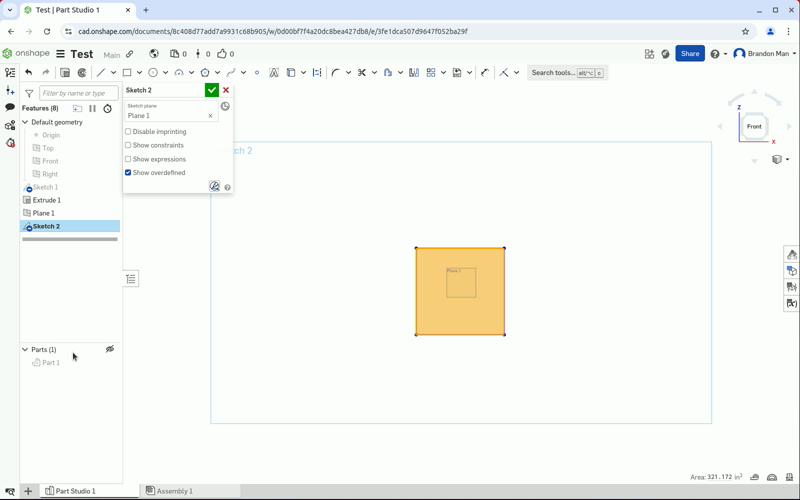
key(shift+e)
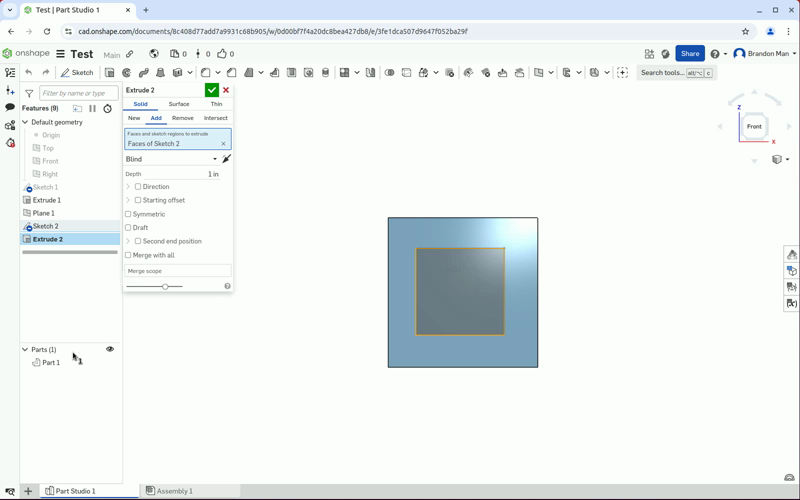
mouse_move(143, 106)
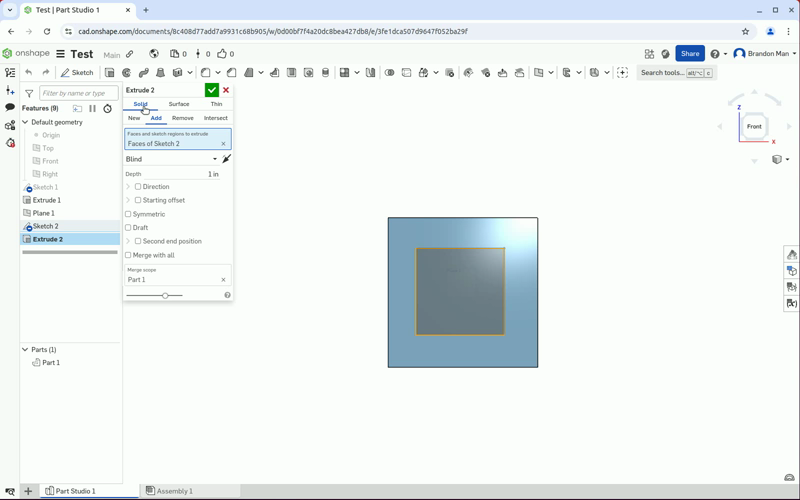
click(143, 106)
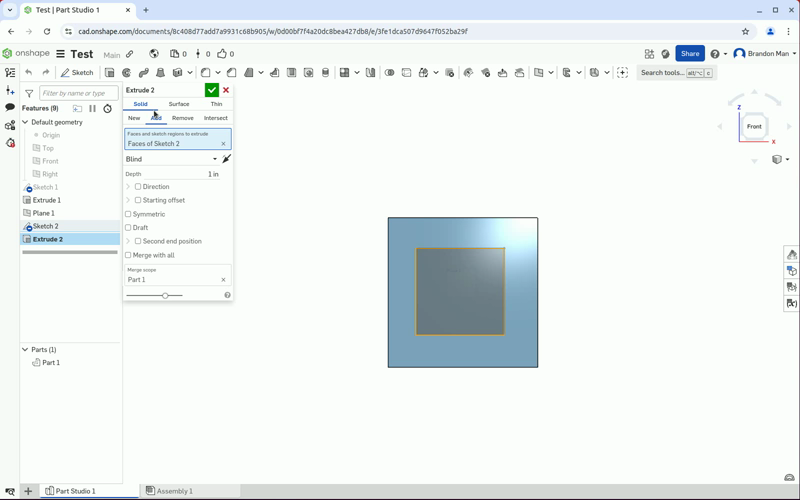
mouse_move(186, 120)
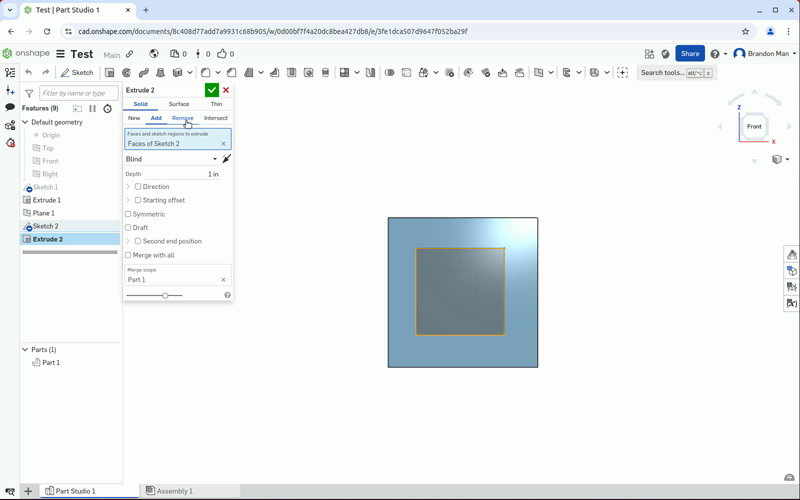
click(186, 120)
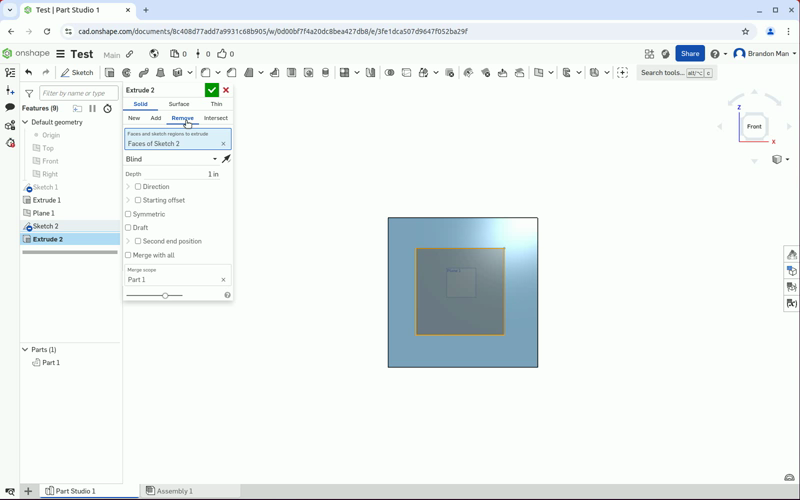
key(tab, 4)
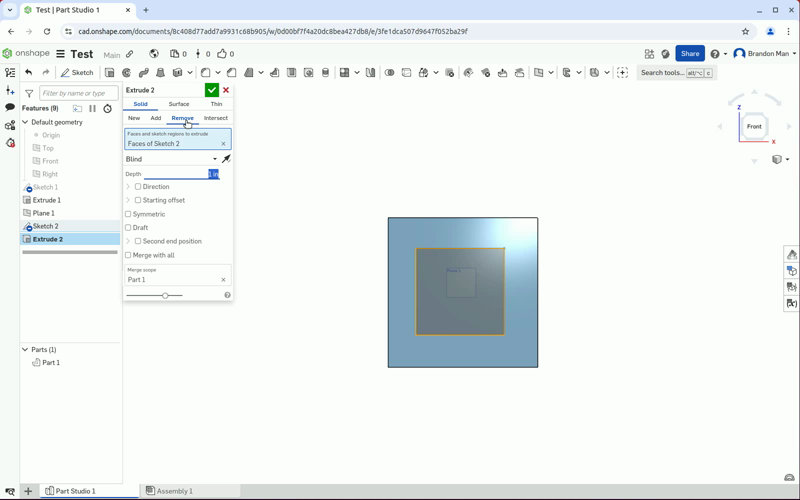
text(23.108)
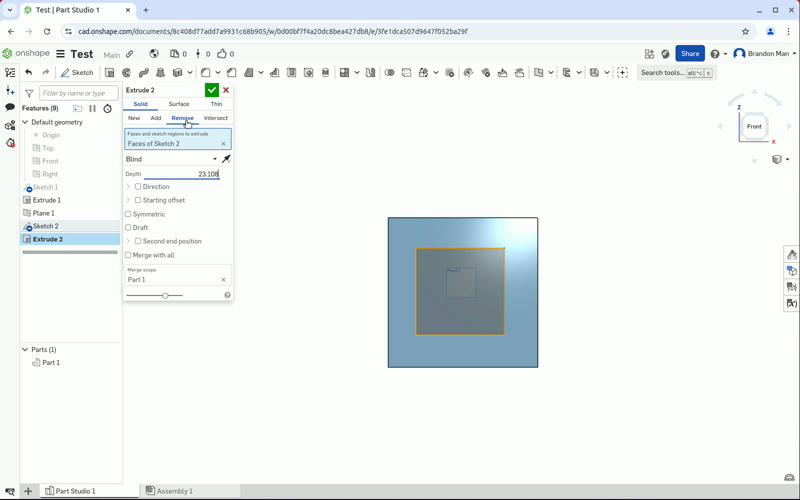
key(tab, 6)
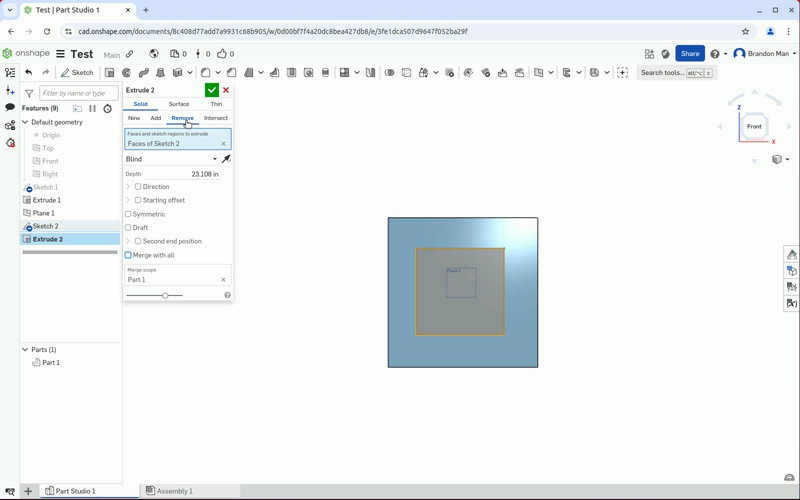
key(space)
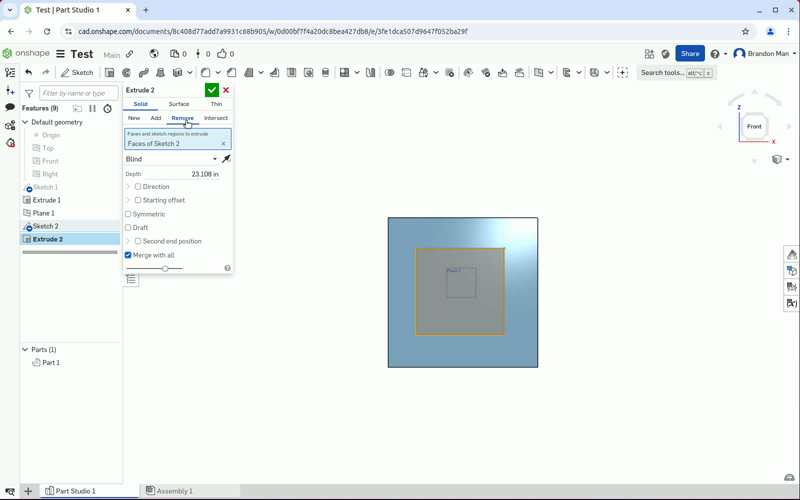
key(enter)
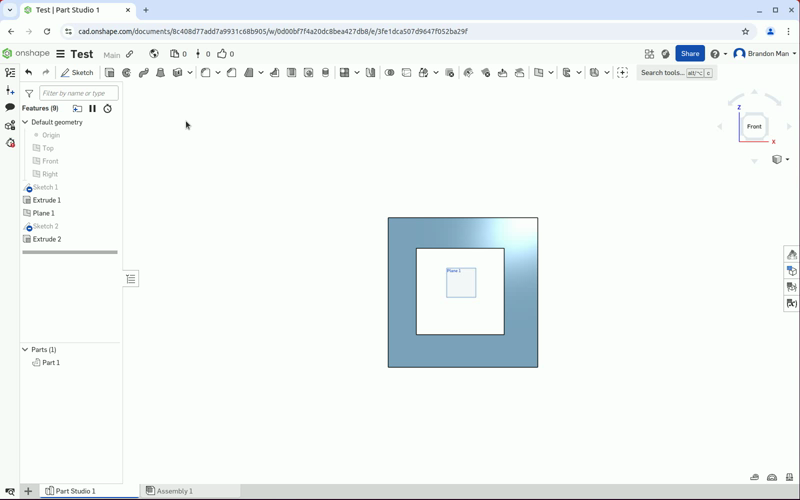
key(shift+h)
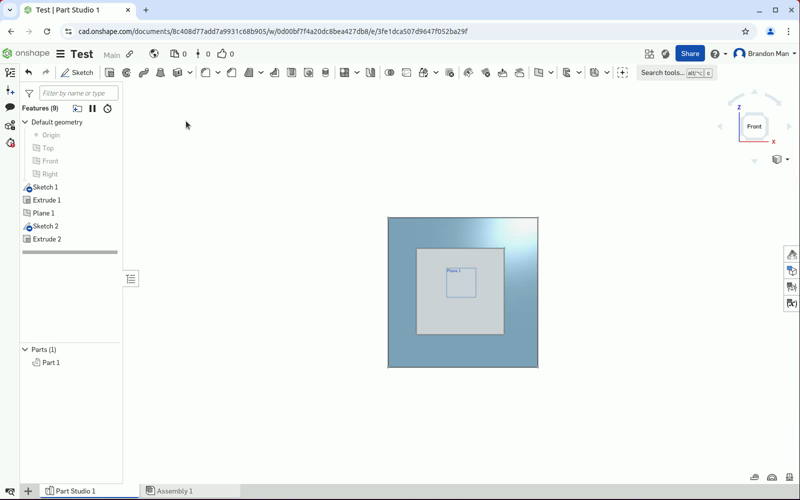
key(shift+h)
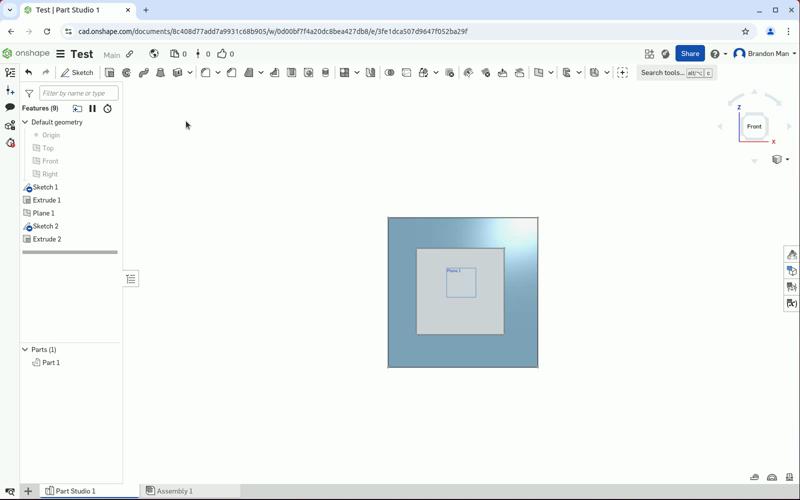
key(shift+7)
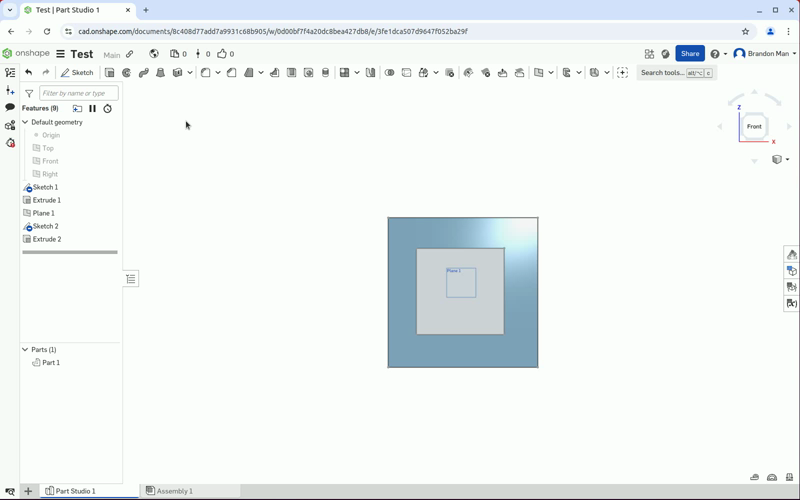
key(left, 2)
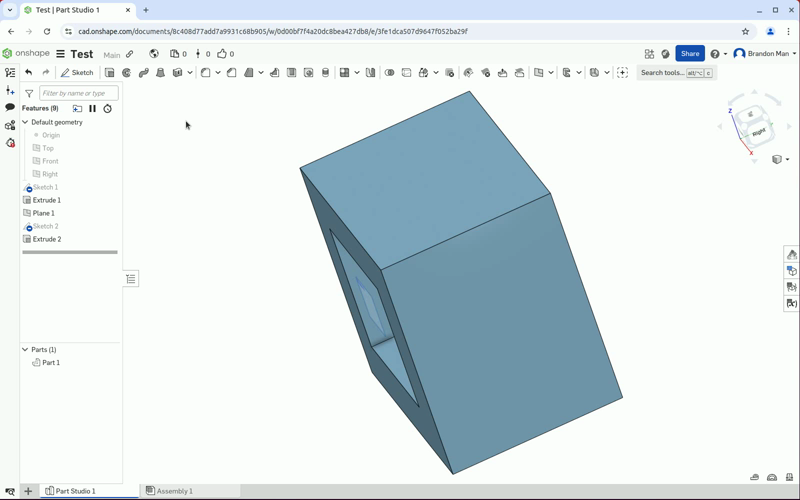
key(down, 2)
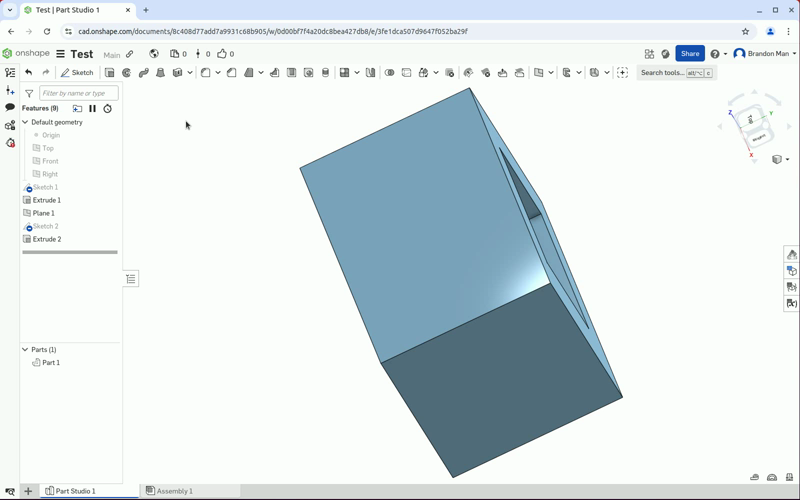
key(up, 2)
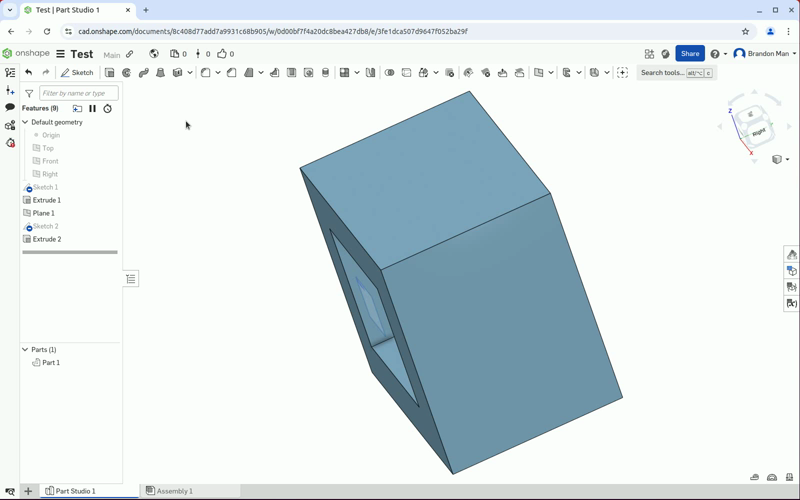
key(right, 2)
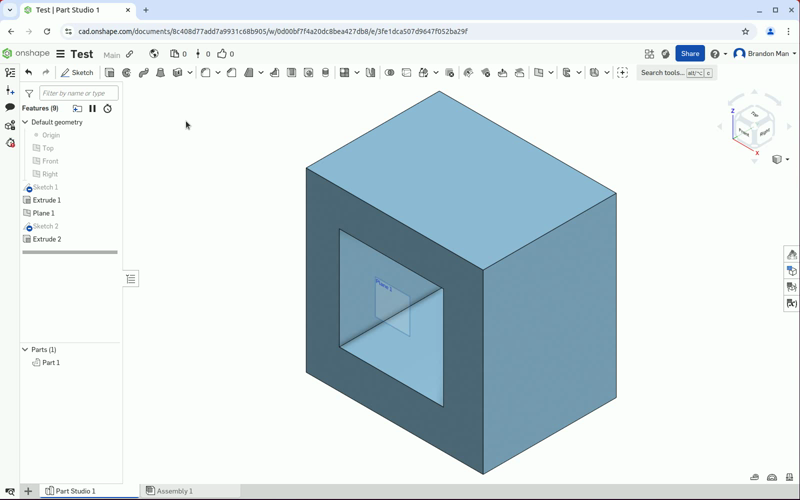
mouse_move(73, 189)
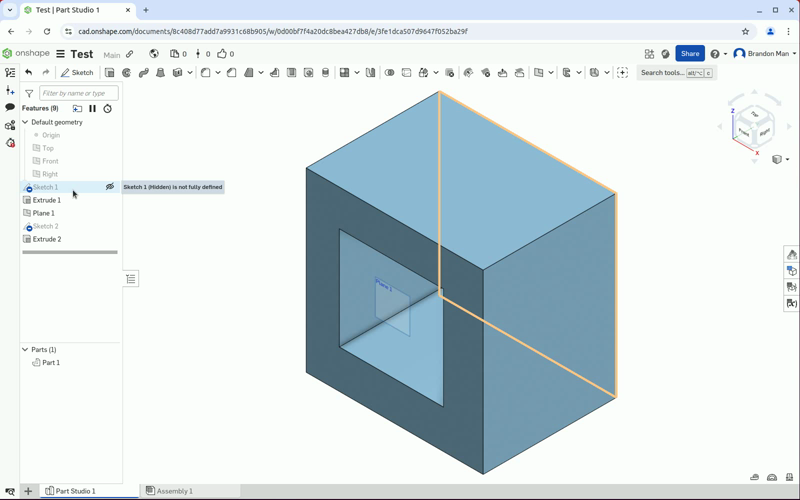
click(73, 189)